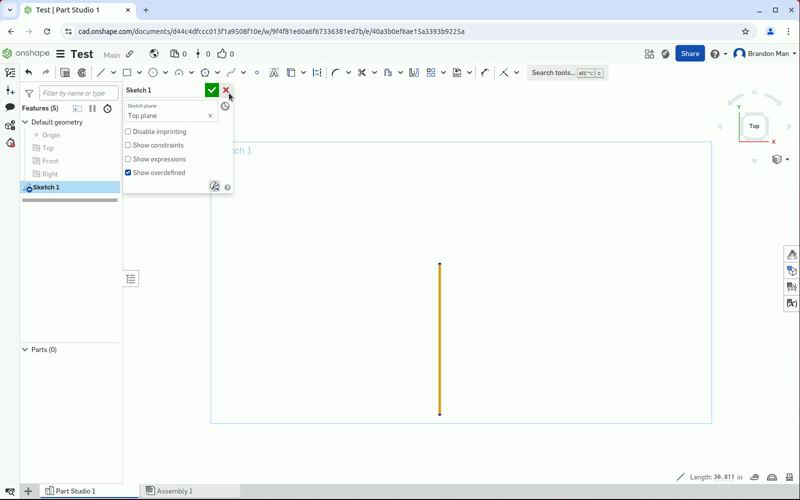
key(shift+h)
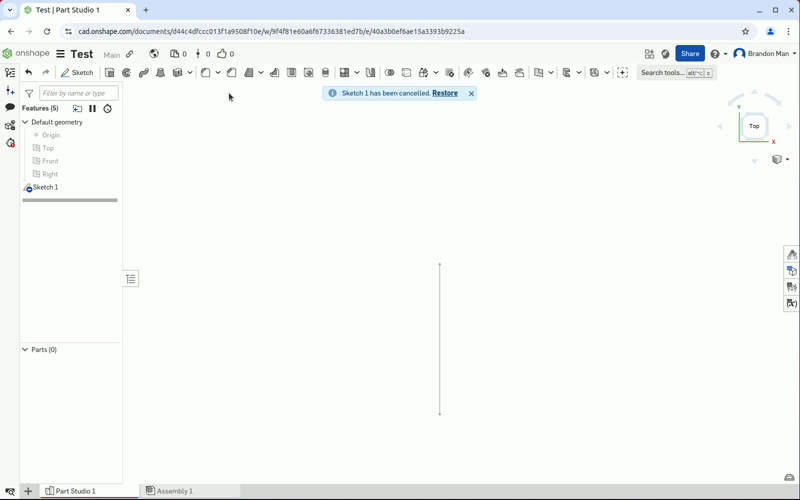
mouse_move(73, 352)
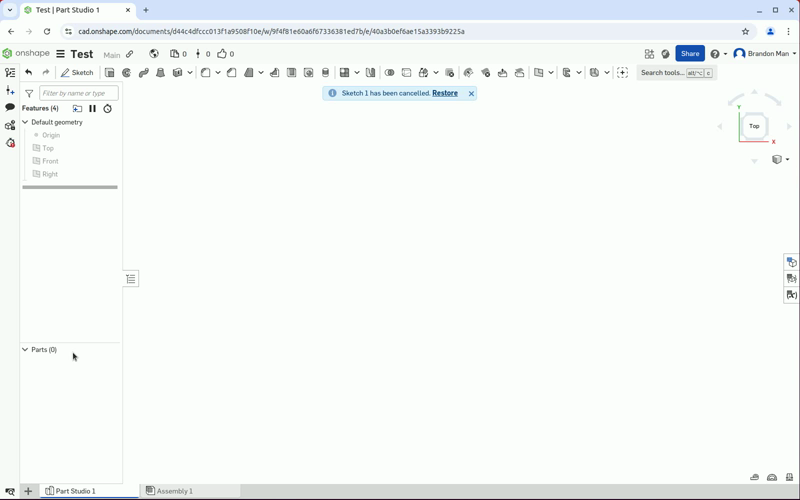
key(y)
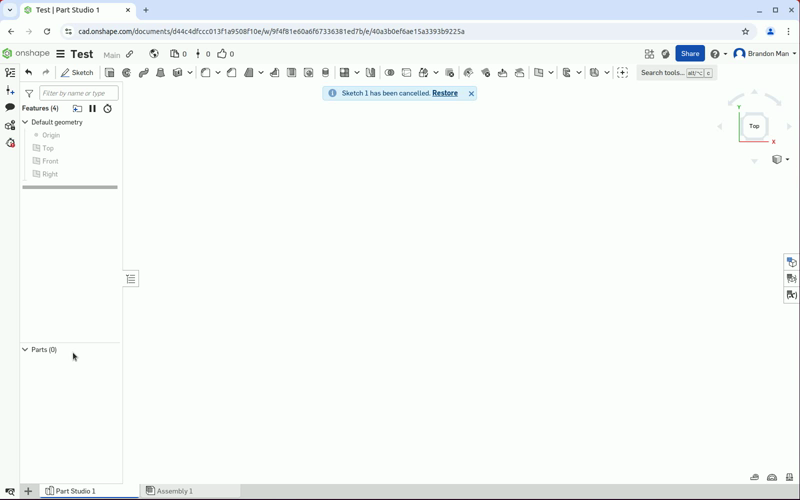
key(shift+p)
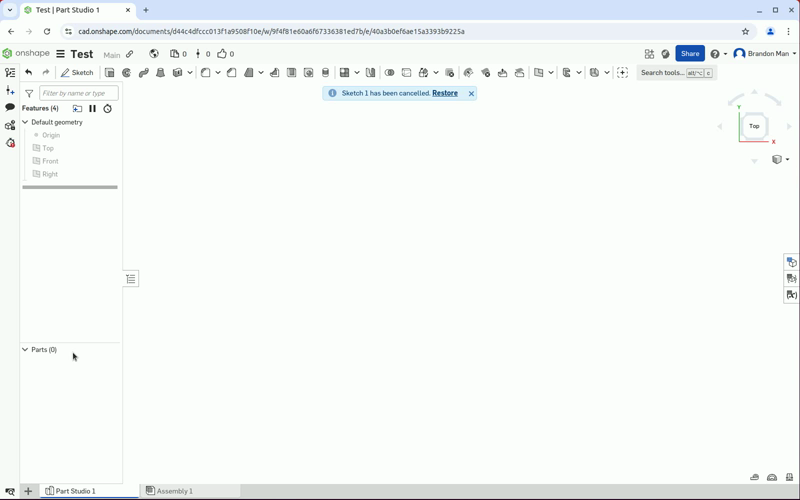
key(space)
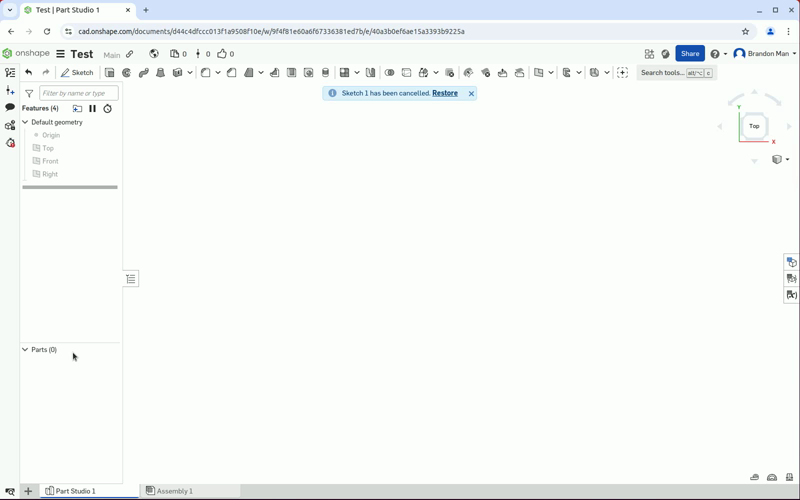
key_down(shift)
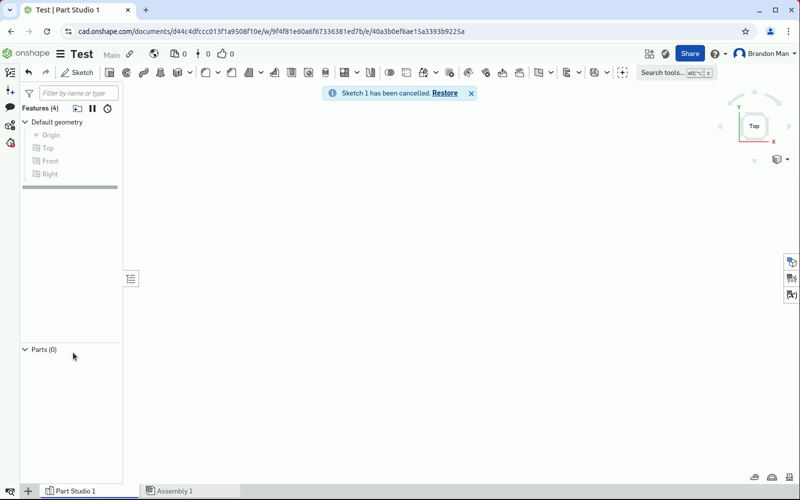
key(up)
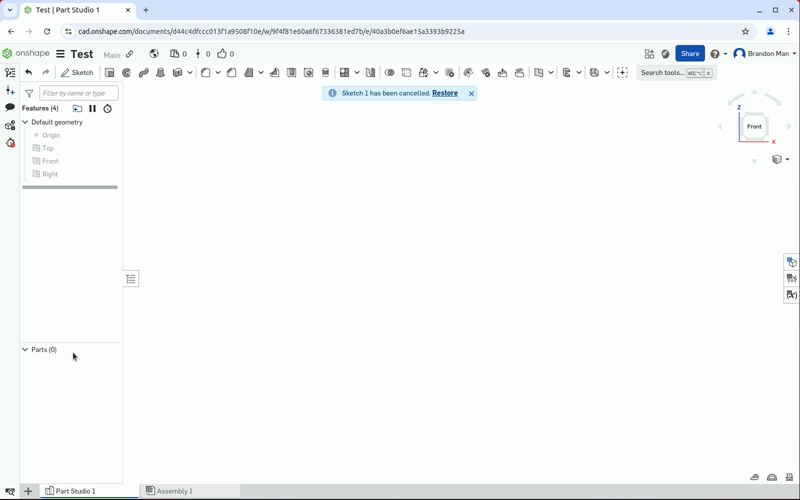
key_up(shift)
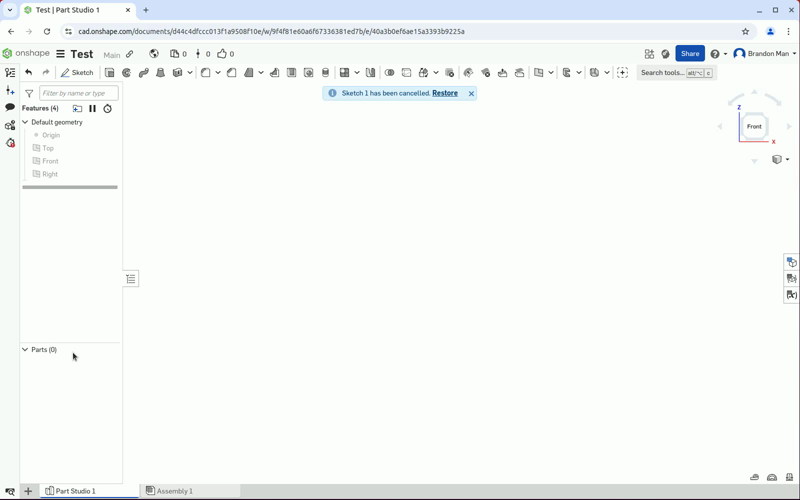
mouse_move(73, 352)
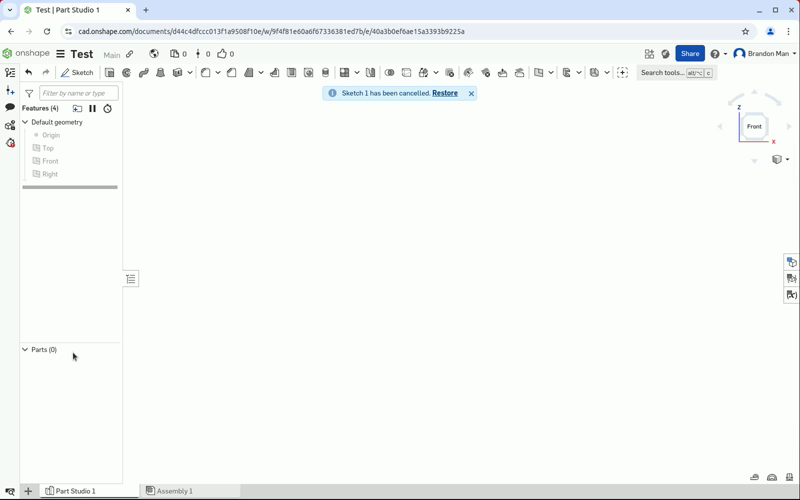
key(shift+y)
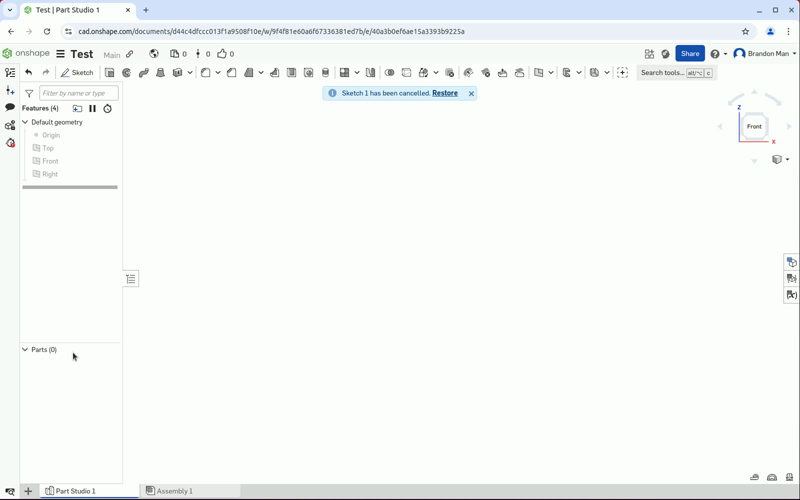
key(shift+s)
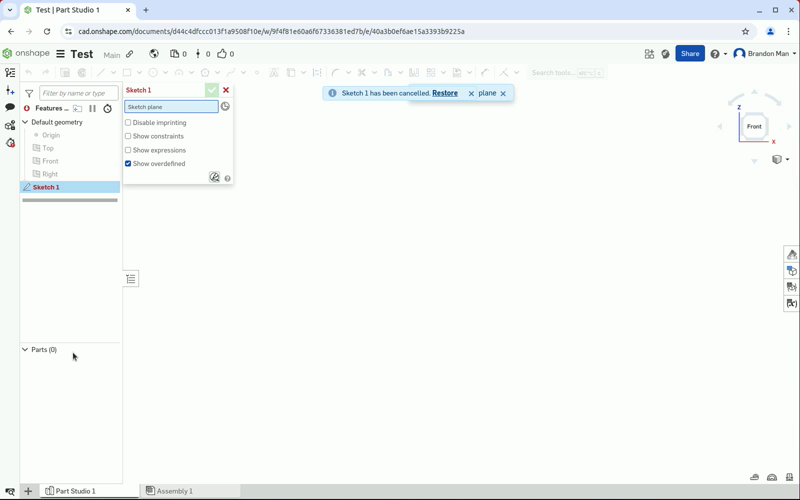
mouse_move(73, 163)
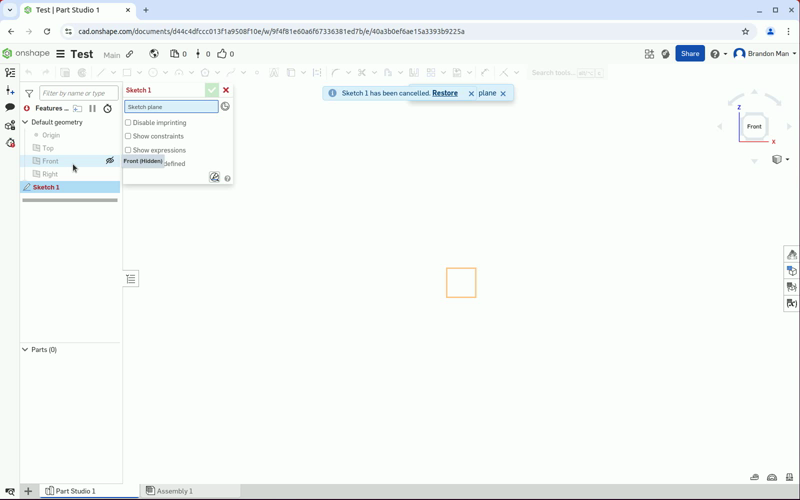
click(73, 163)
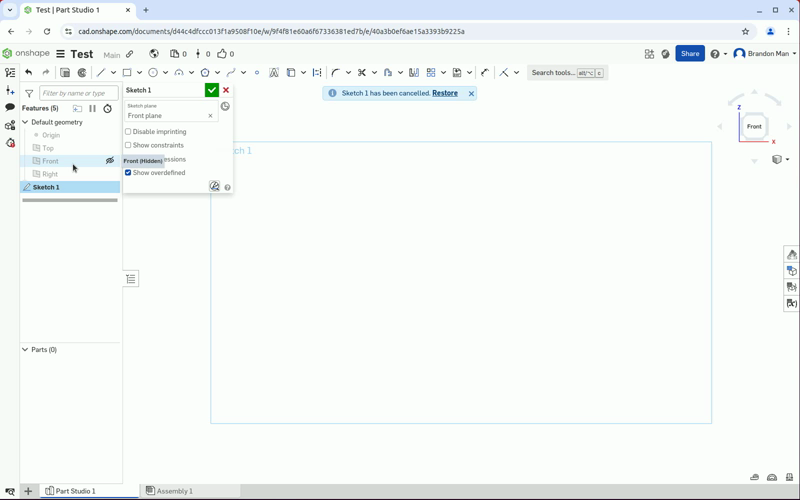
mouse_move(73, 352)
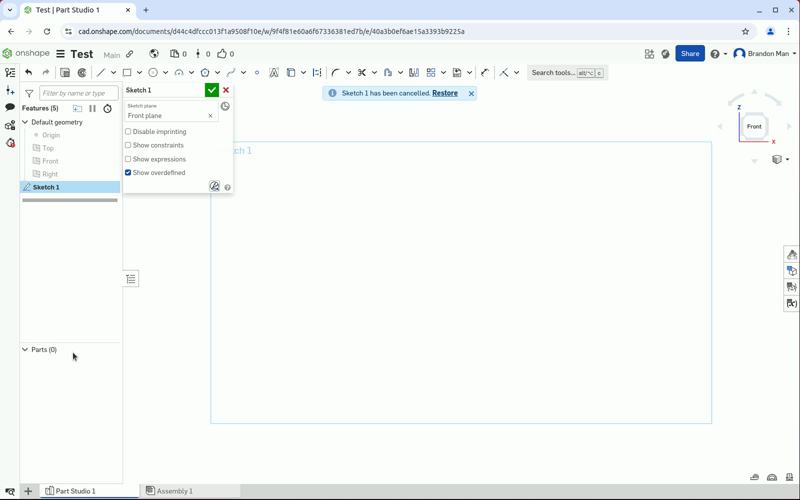
key(y)
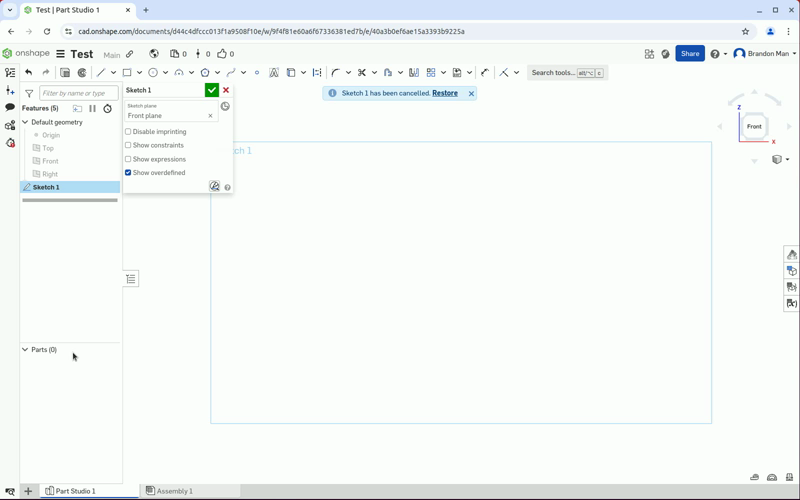
key(l)
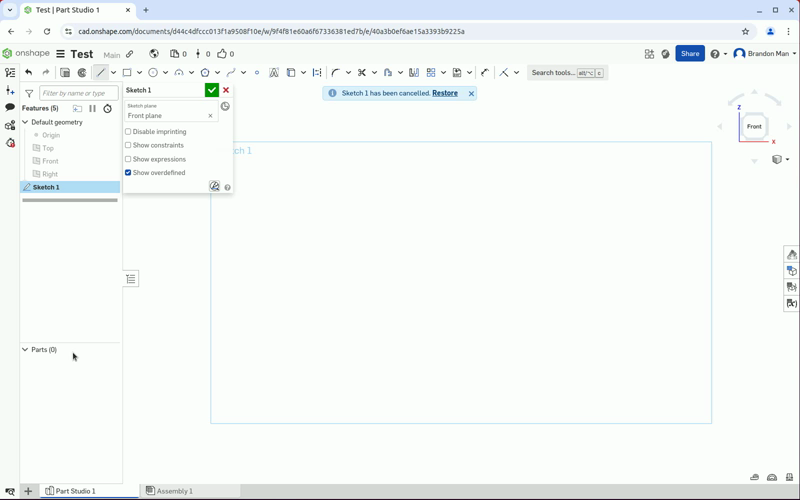
key_down(shift)
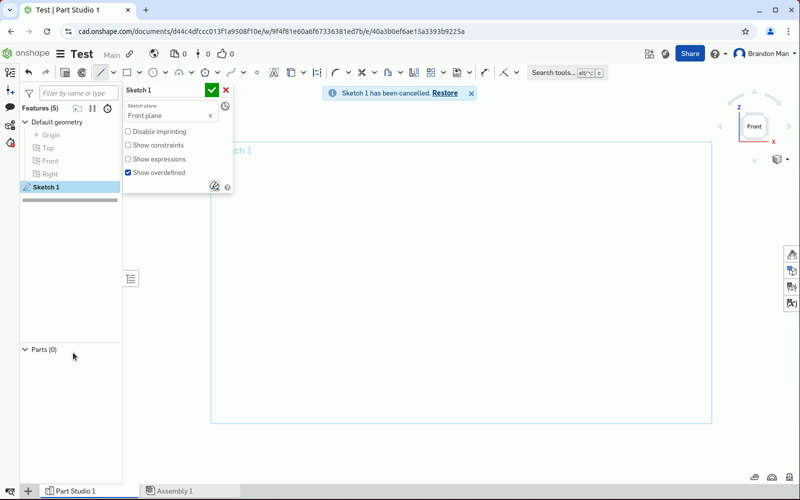
mouse_move(366, 329)
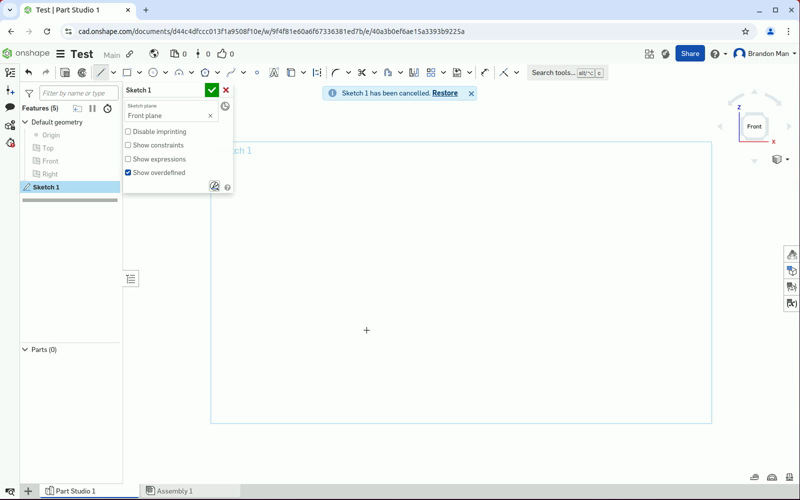
click(366, 329)
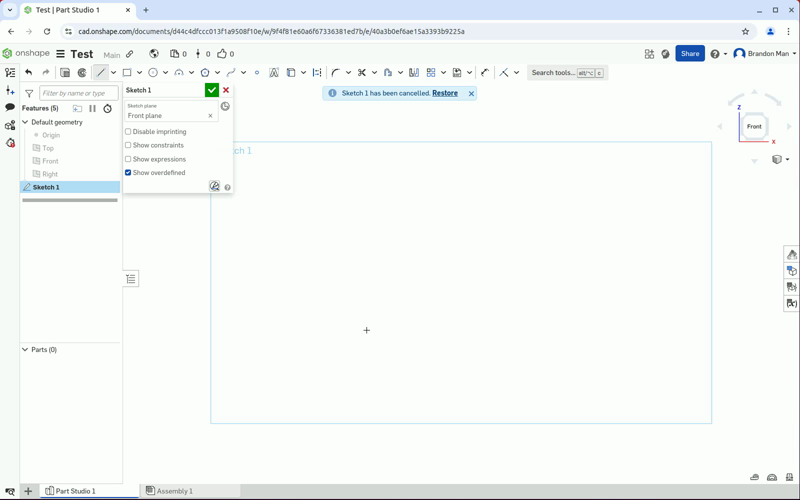
key_up(shift)
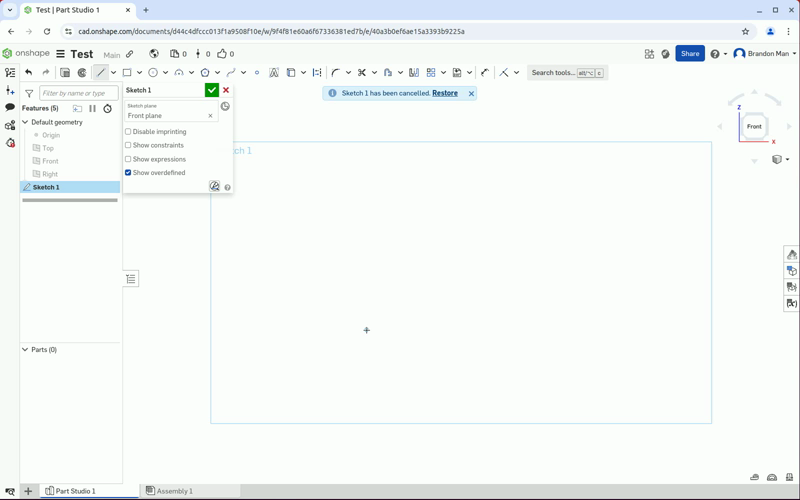
key_down(shift)
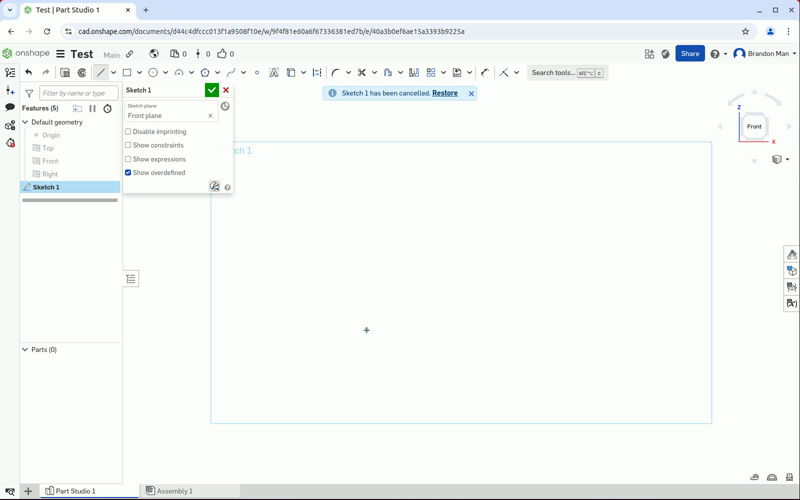
mouse_move(553, 329)
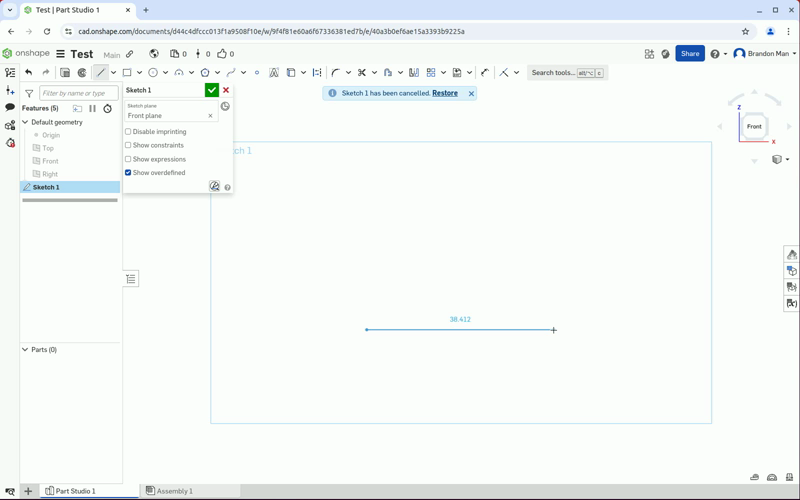
click(553, 329)
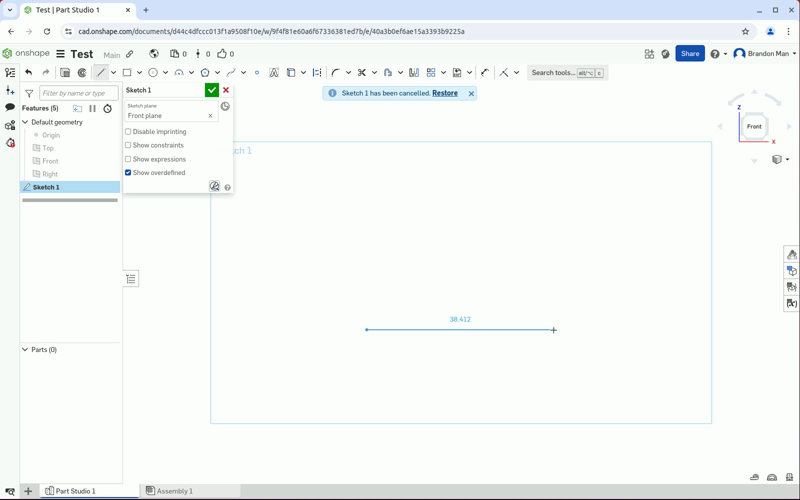
key_up(shift)
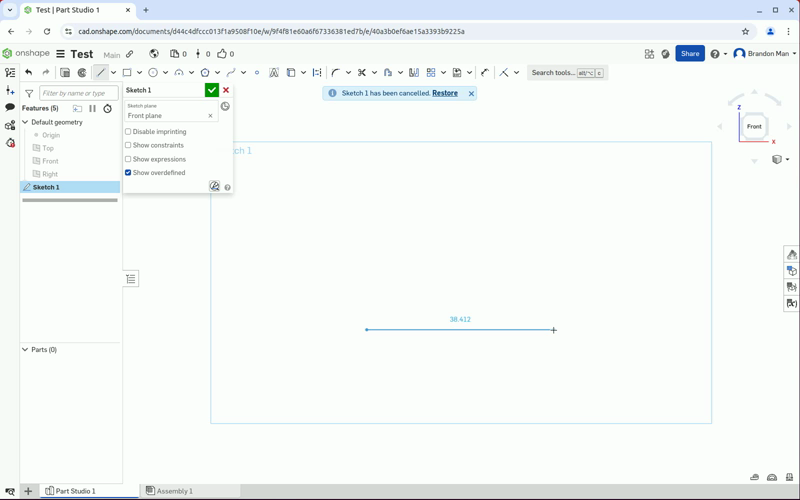
key_down(shift)
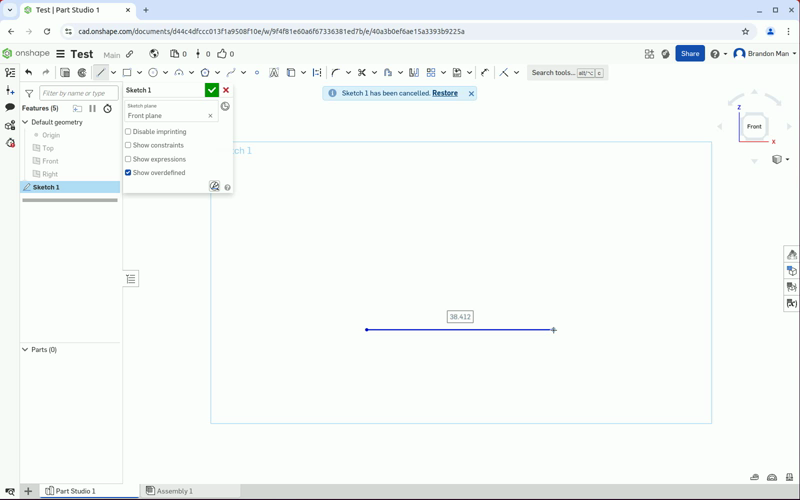
mouse_move(583, 329)
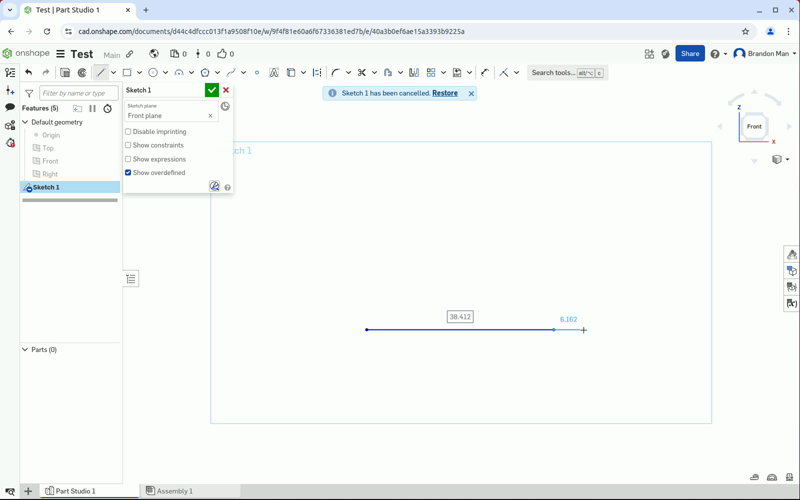
mouse_move(553, 282)
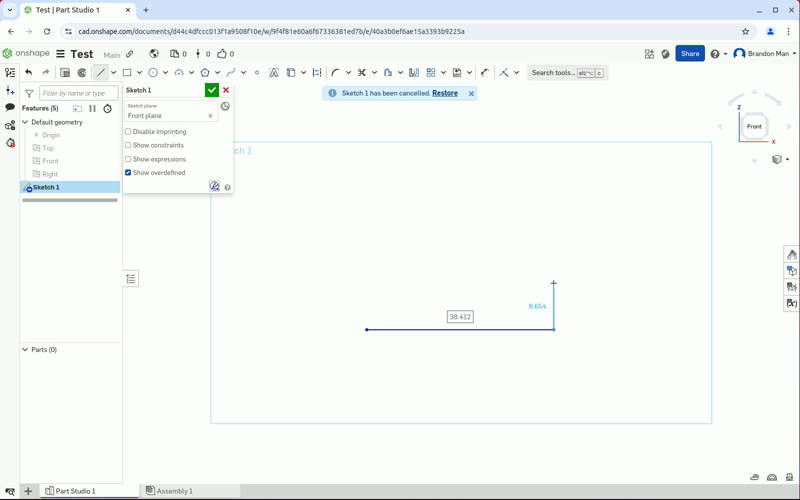
click(553, 282)
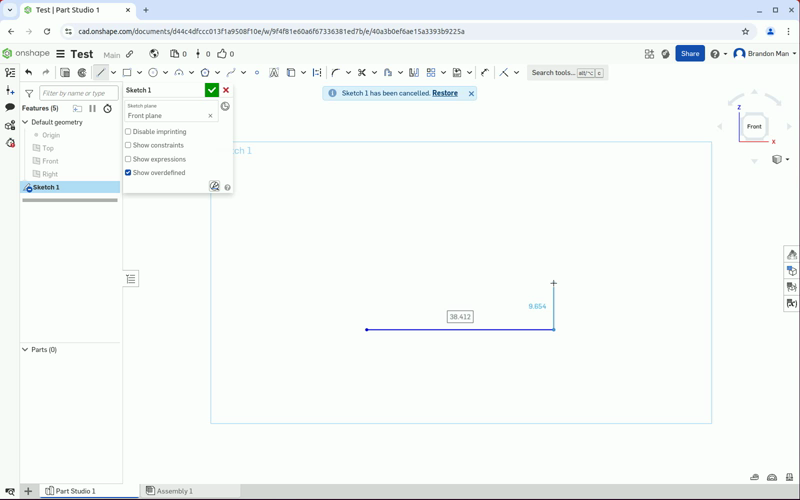
key_up(shift)
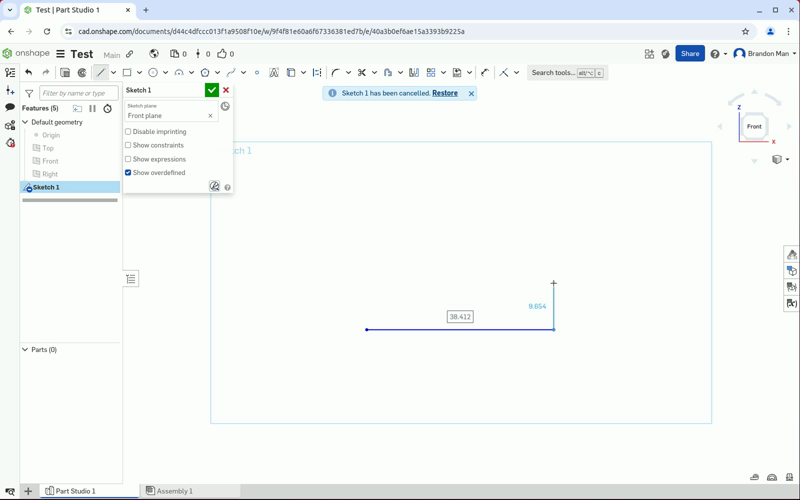
key_down(shift)
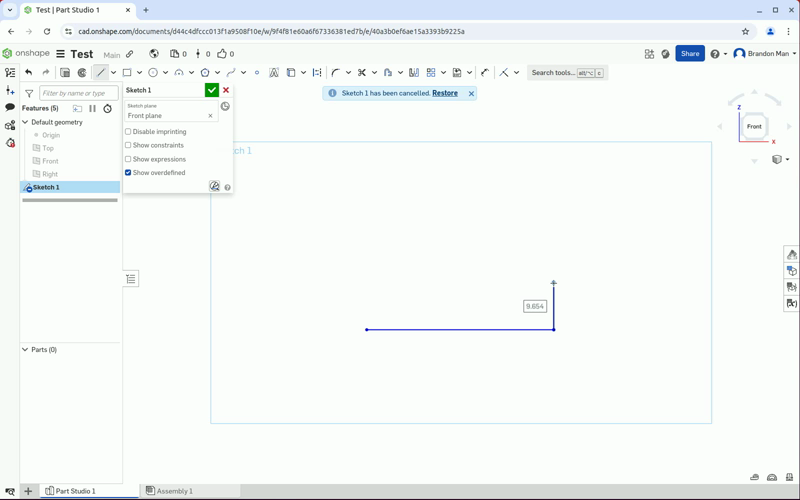
mouse_move(583, 282)
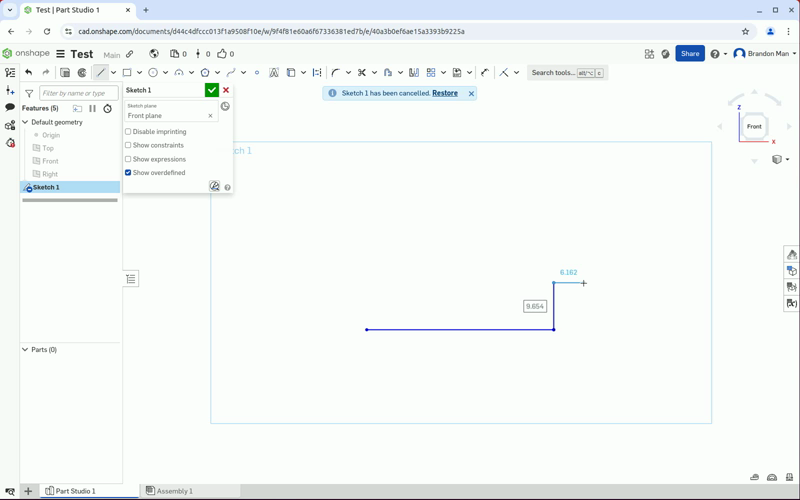
mouse_move(553, 235)
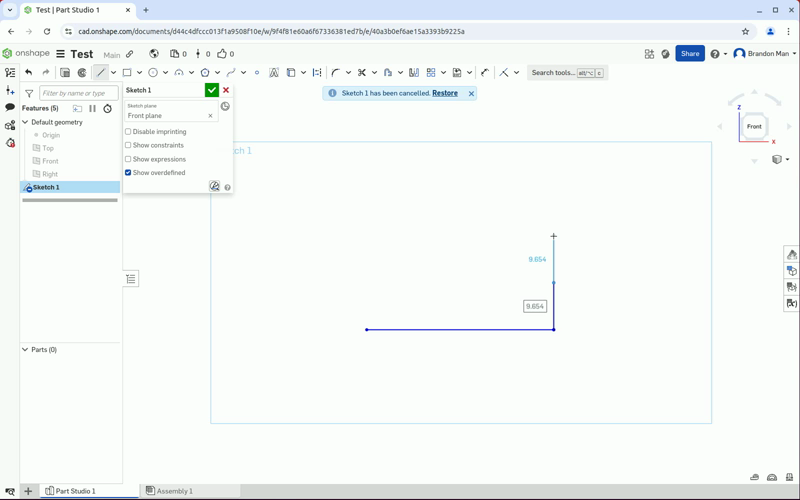
click(553, 235)
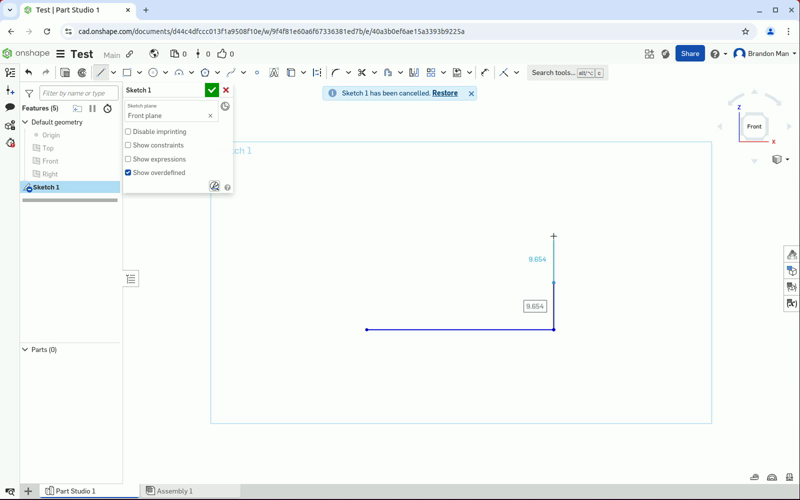
key_up(shift)
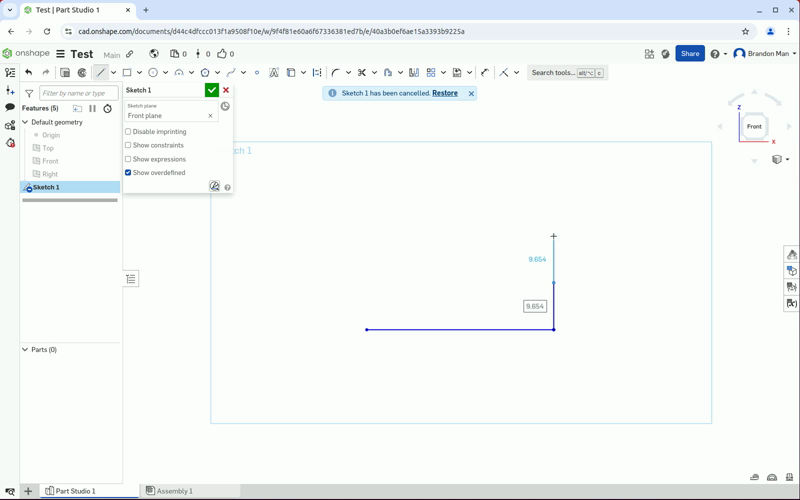
key_down(shift)
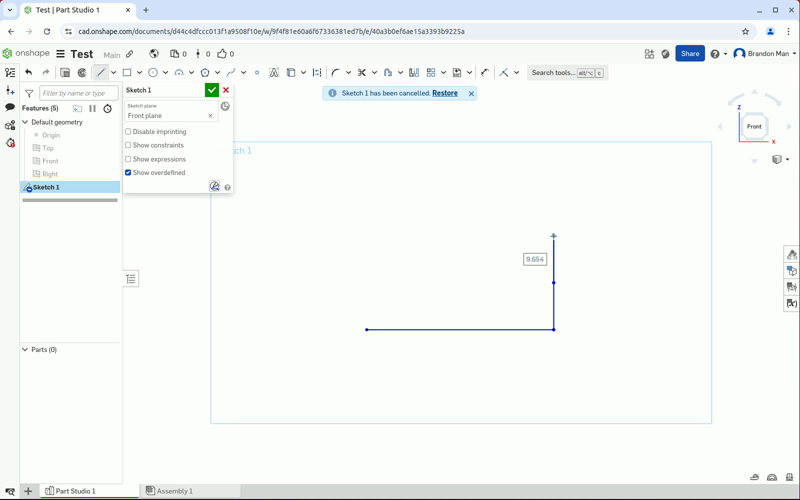
mouse_move(366, 235)
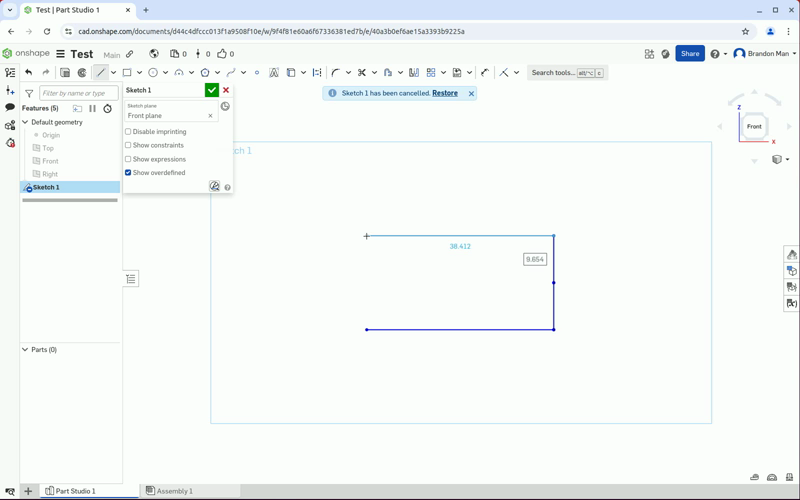
click(366, 235)
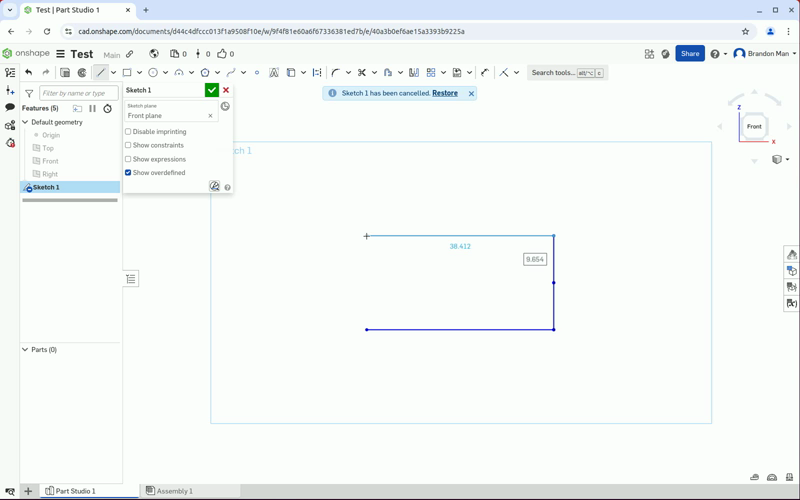
key_up(shift)
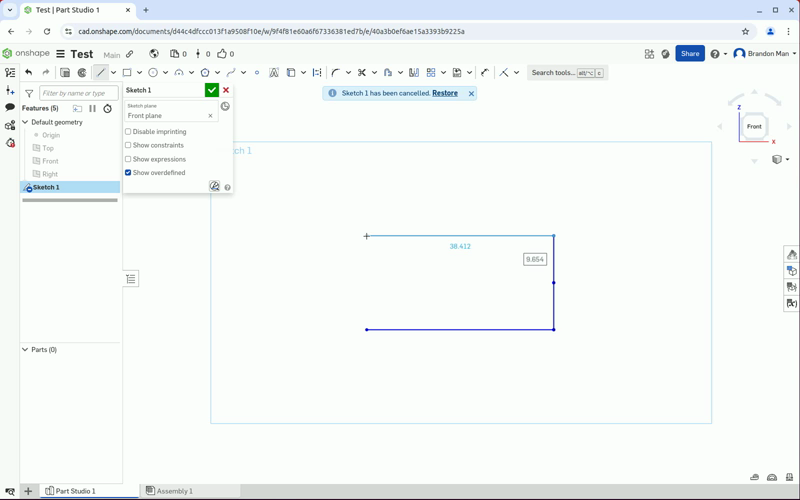
key_down(shift)
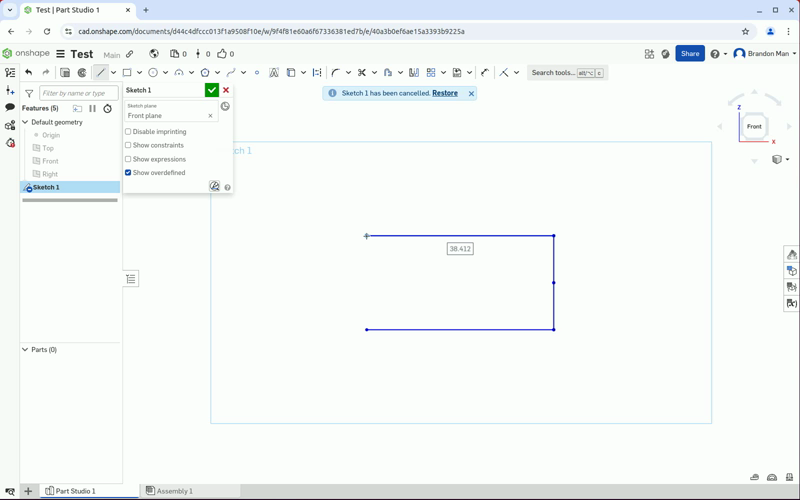
mouse_move(366, 329)
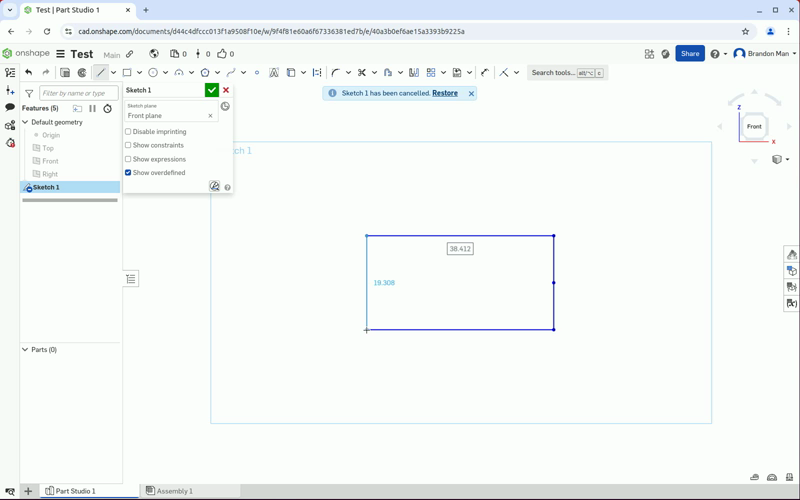
key_up(shift)
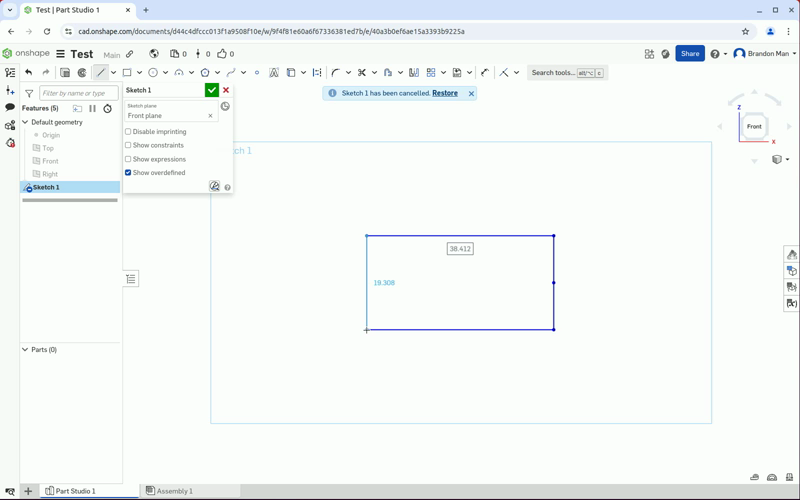
click(366, 329)
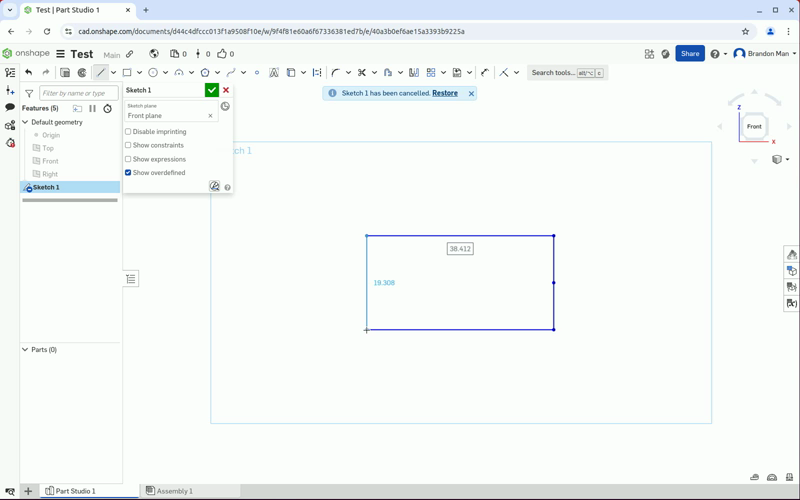
key(esc)
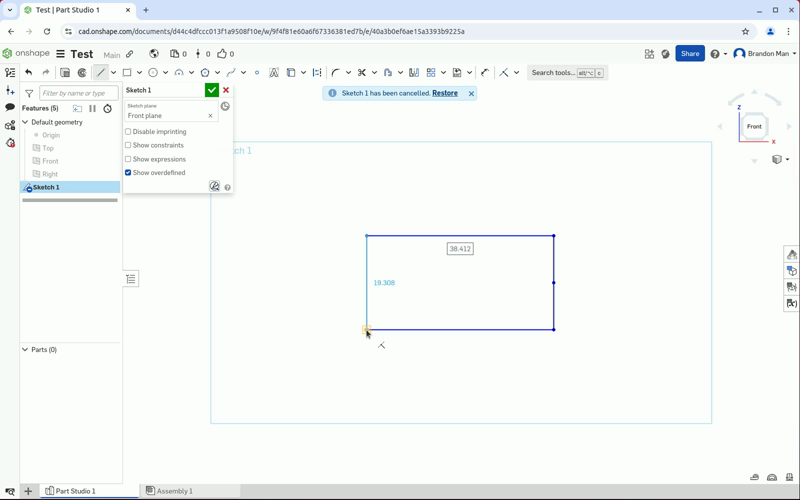
key(c)
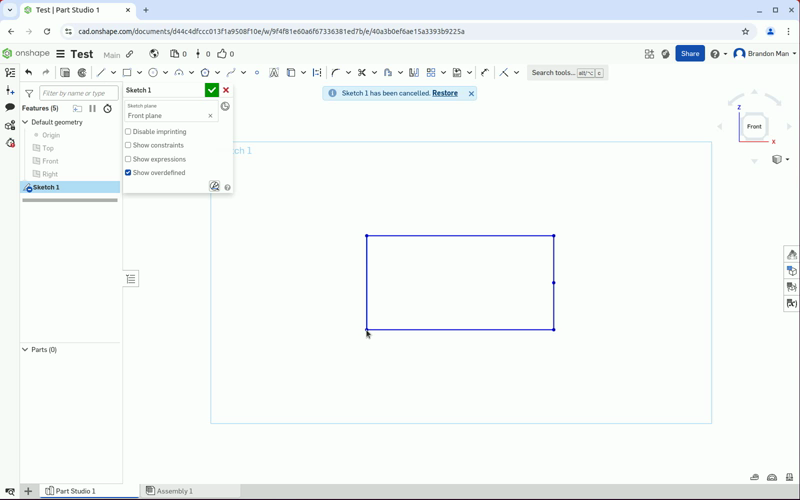
key_down(shift)
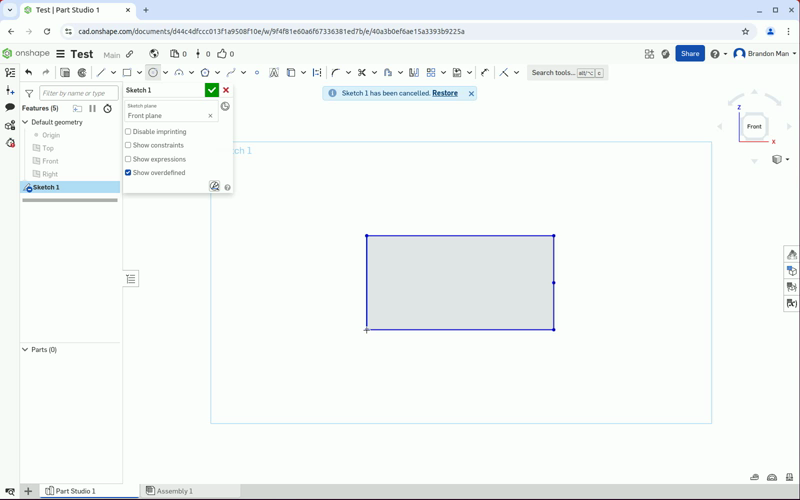
mouse_move(506, 282)
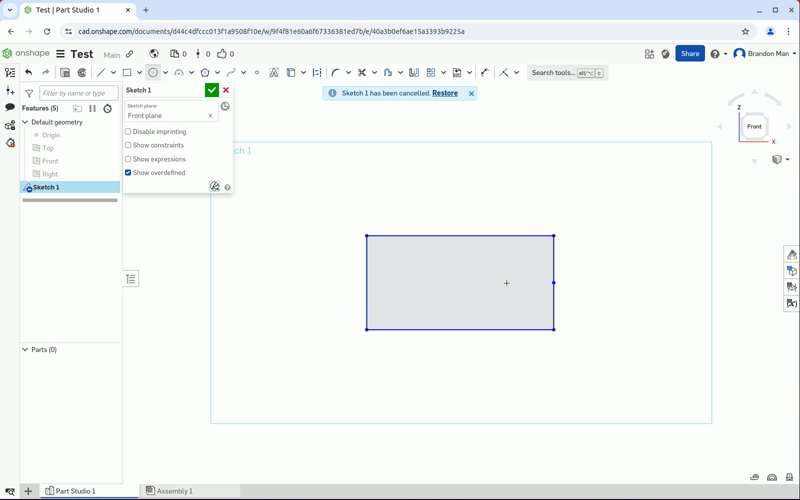
click(506, 282)
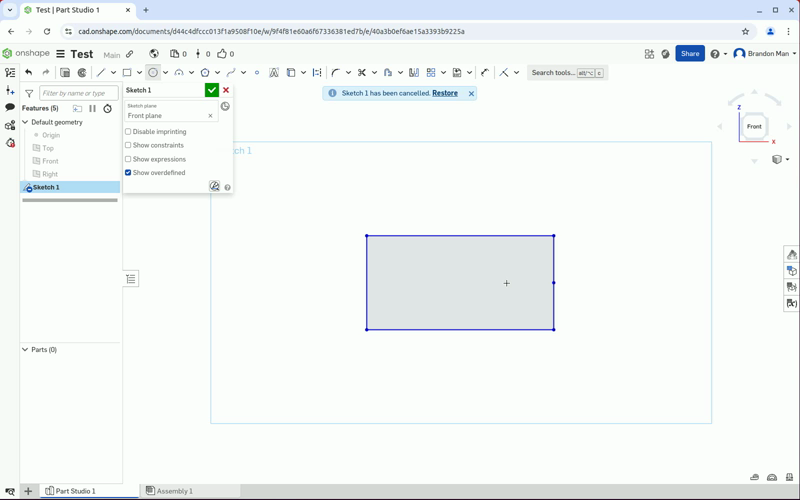
key_up(shift)
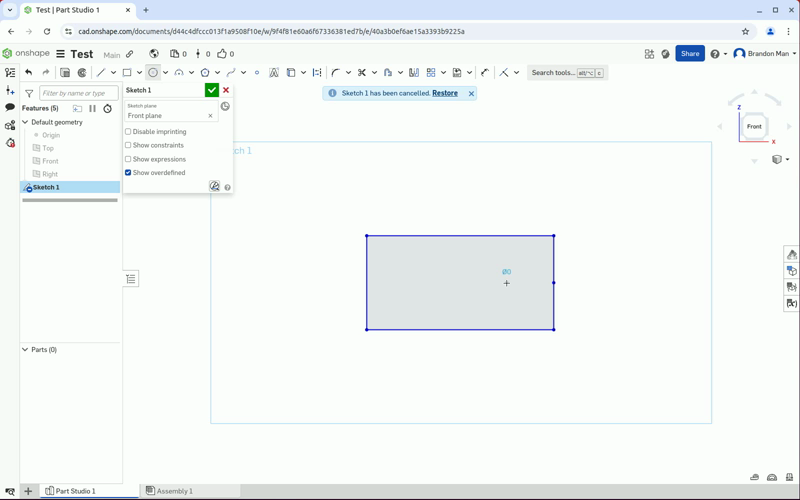
mouse_move(528, 282)
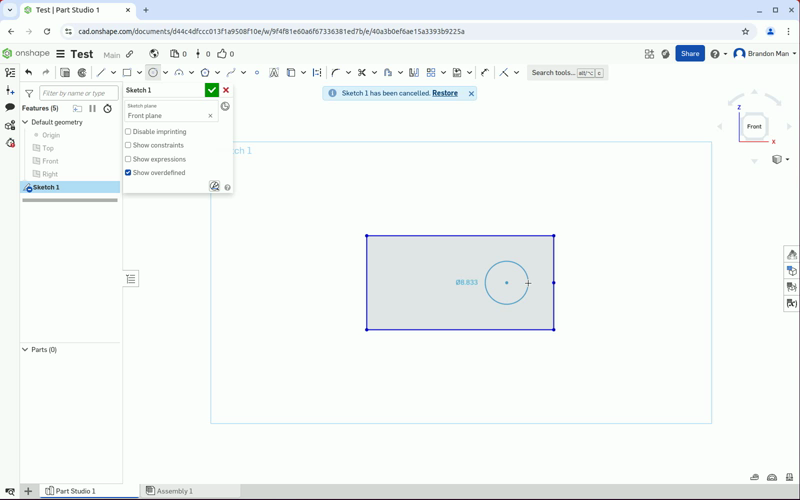
click(528, 282)
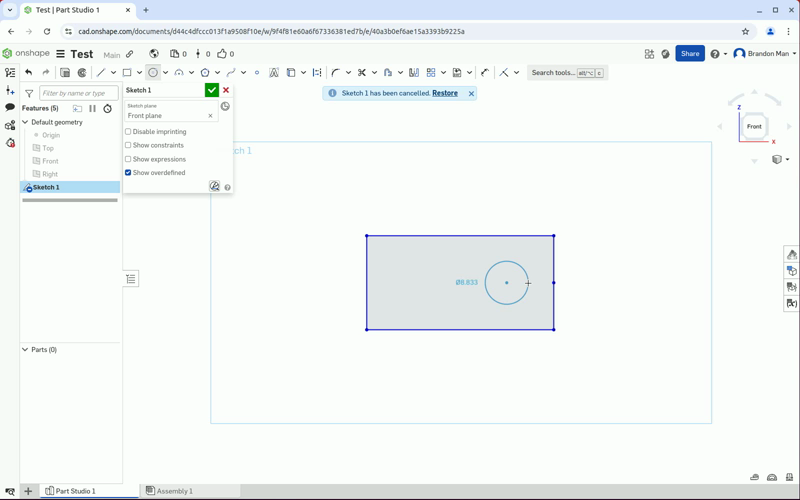
key(esc)
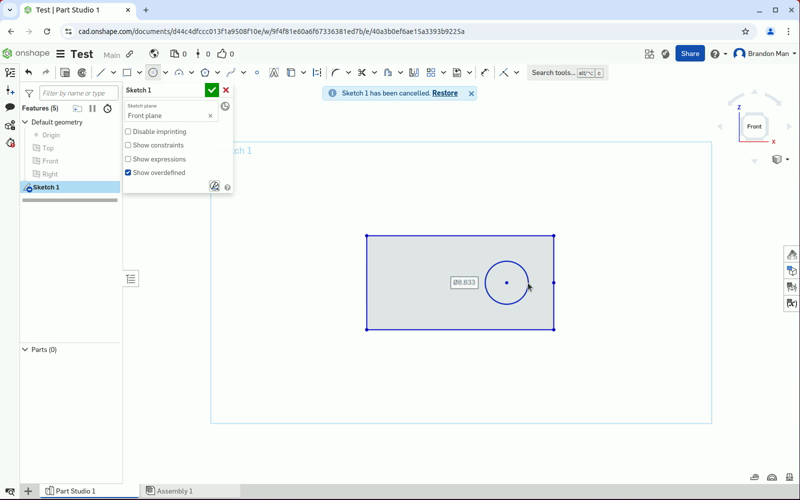
mouse_move(521, 317)
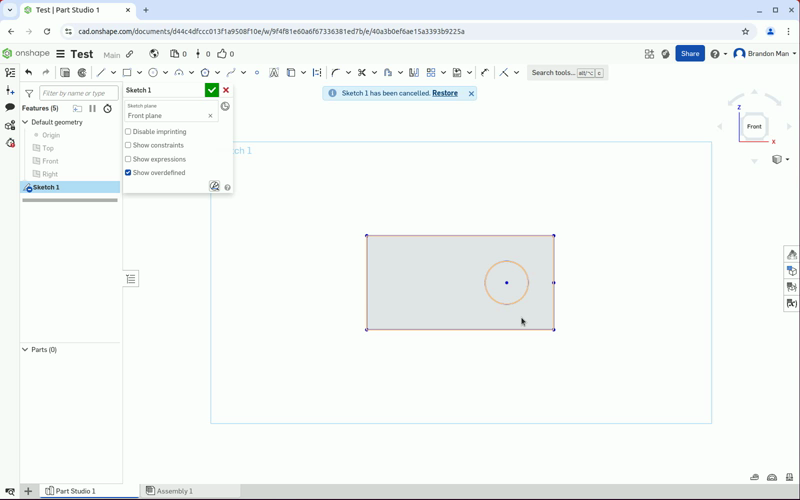
click(521, 317)
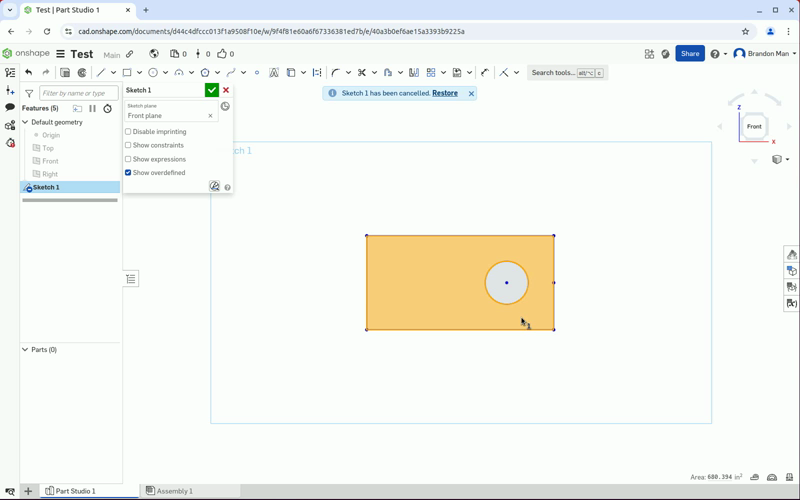
mouse_move(73, 352)
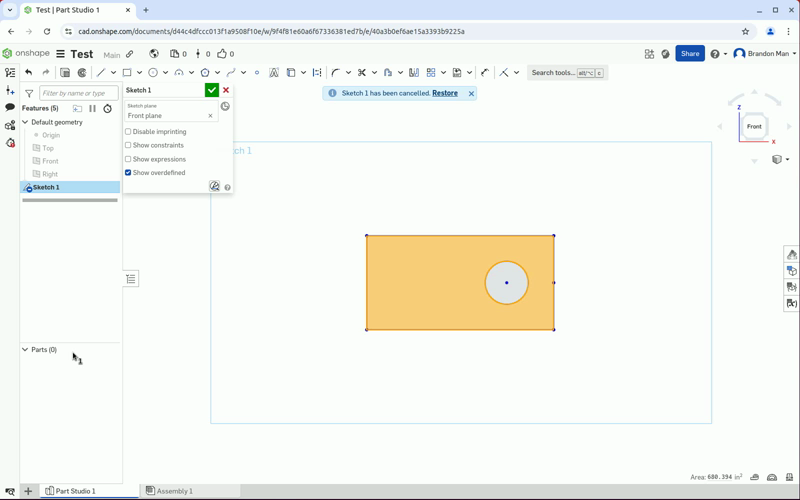
key(shift+y)
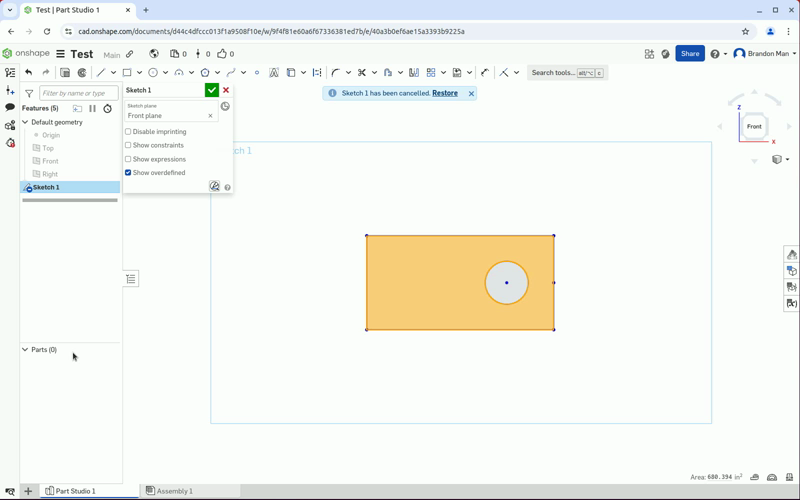
key(shift+e)
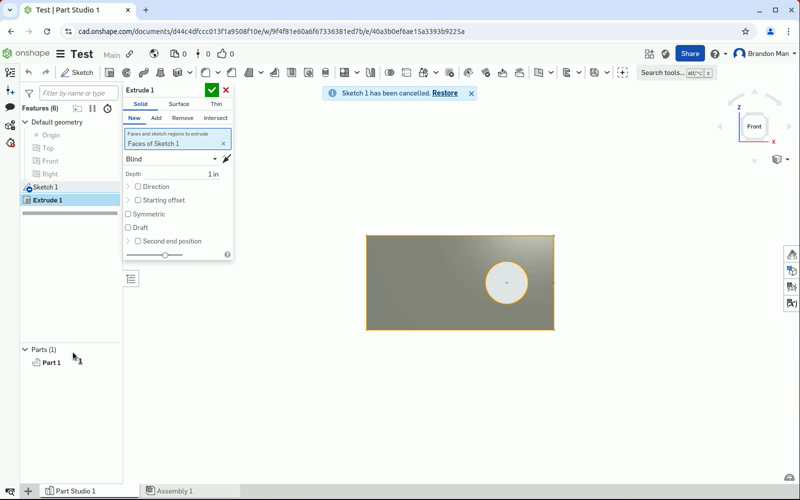
mouse_move(143, 106)
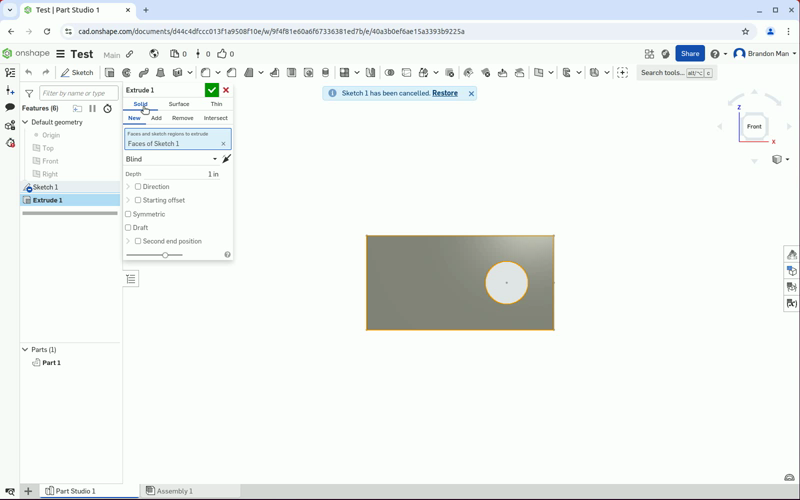
click(143, 106)
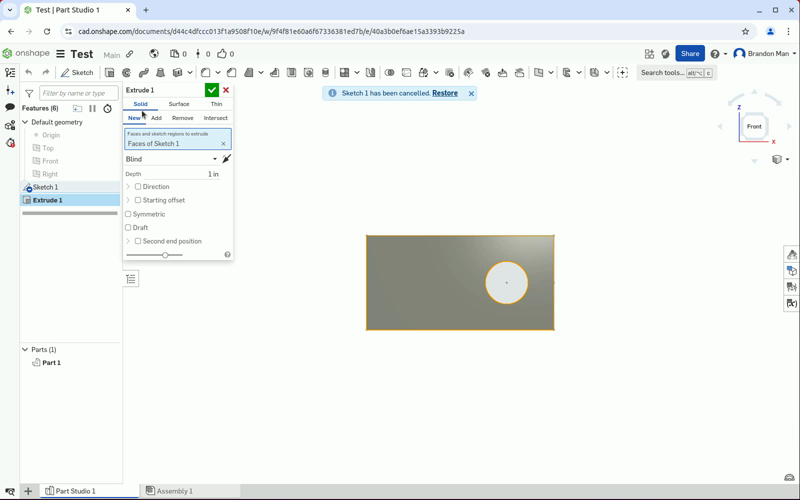
mouse_move(137, 120)
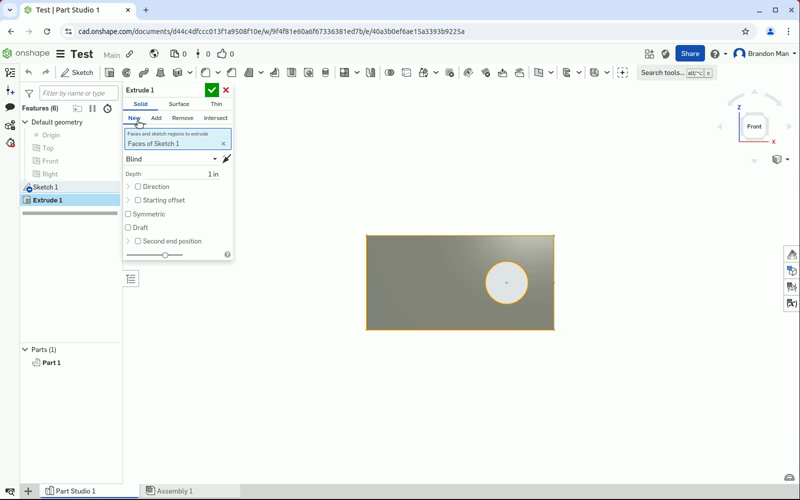
click(137, 120)
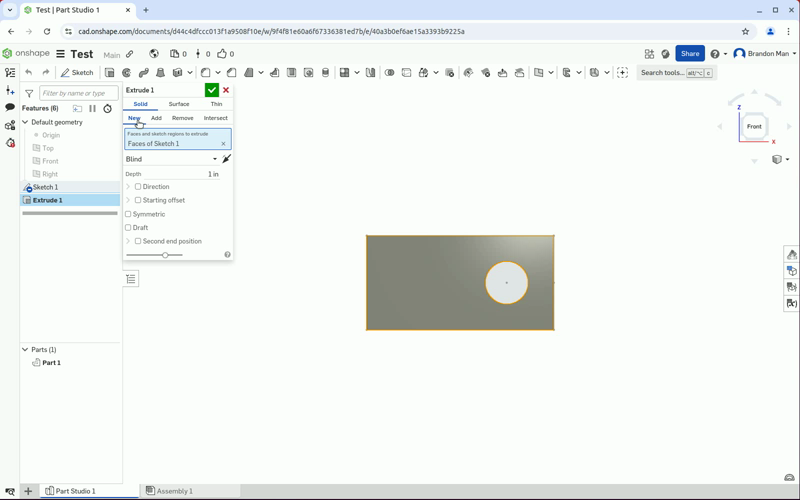
key(tab, 4)
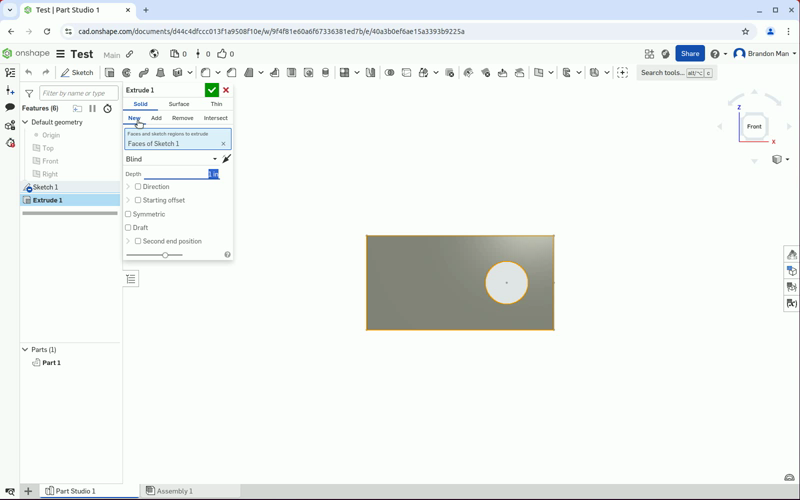
text(19.257)
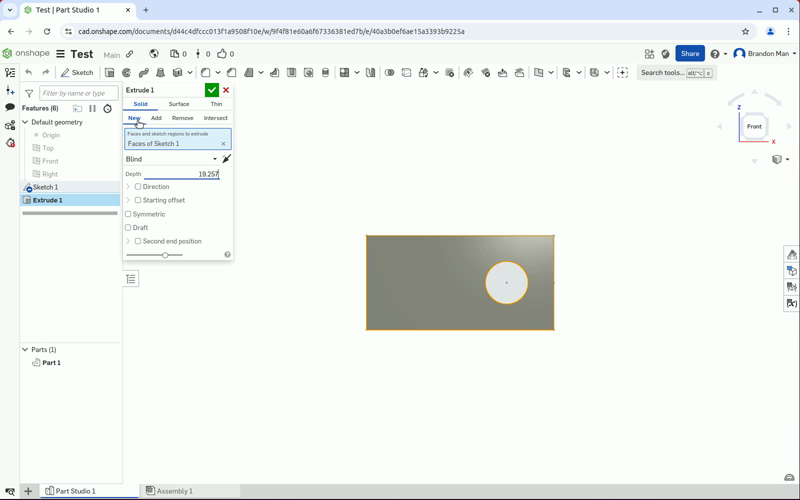
key(enter)
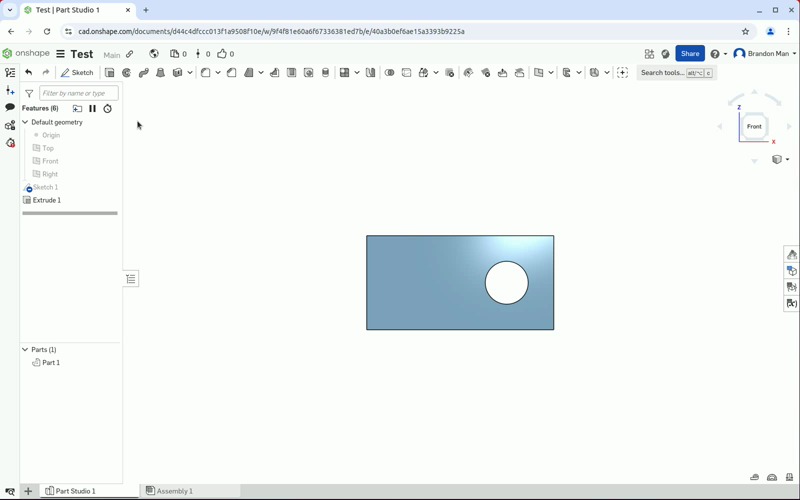
key(shift+h)
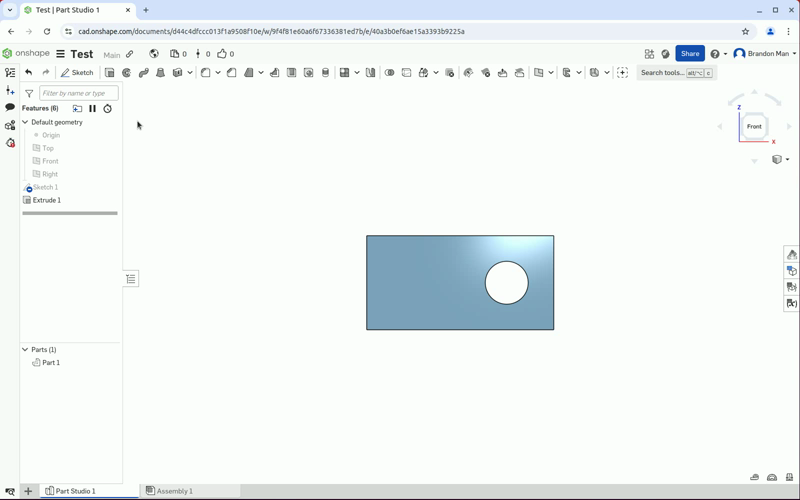
key(shift+h)
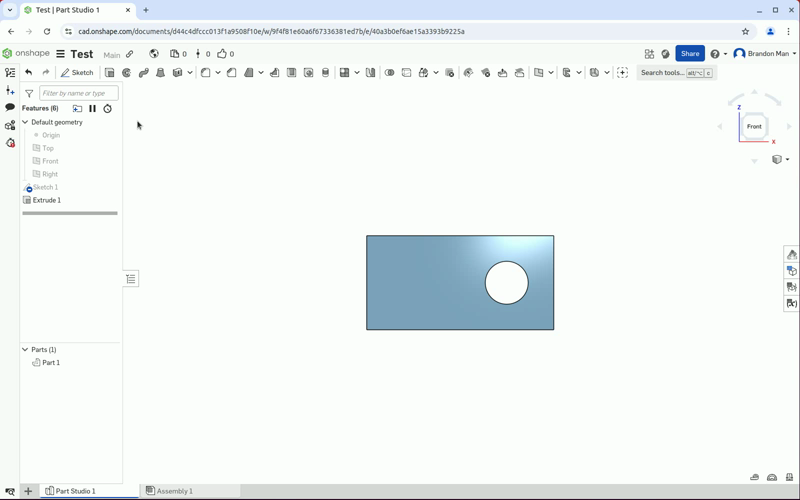
mouse_move(73, 189)
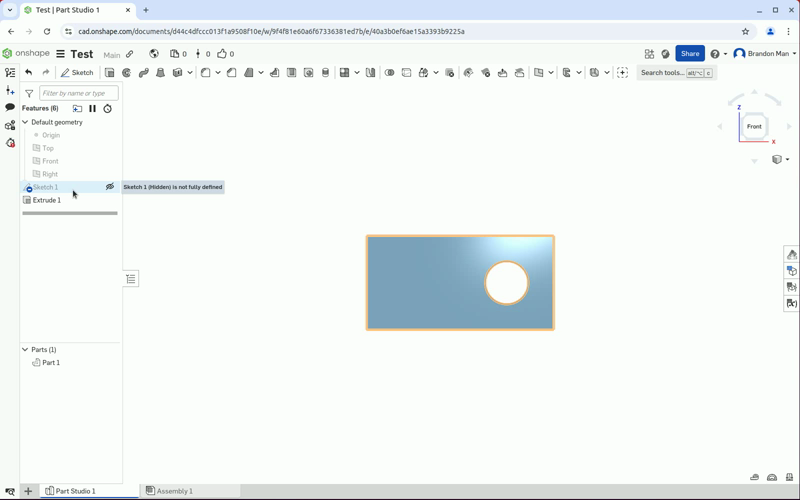
click(73, 189)
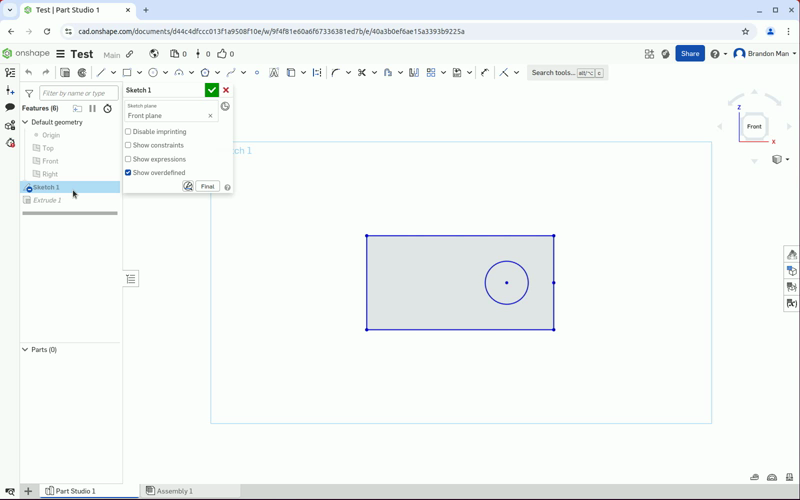
mouse_move(229, 92)
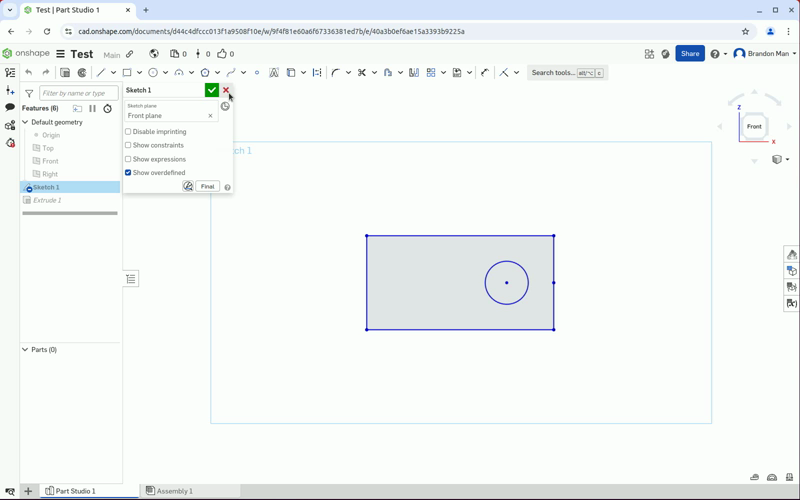
click(229, 92)
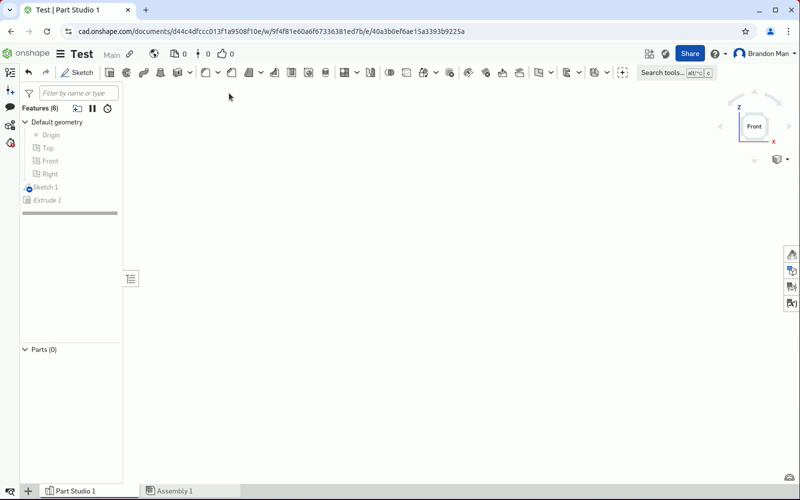
mouse_move(73, 352)
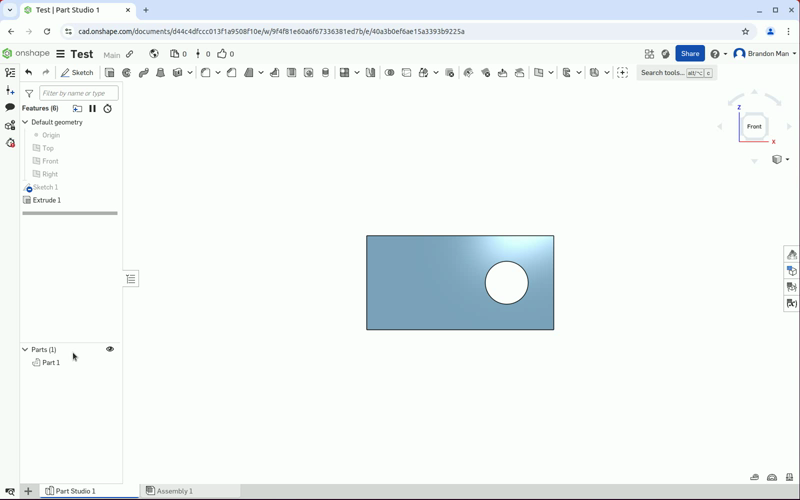
key(y)
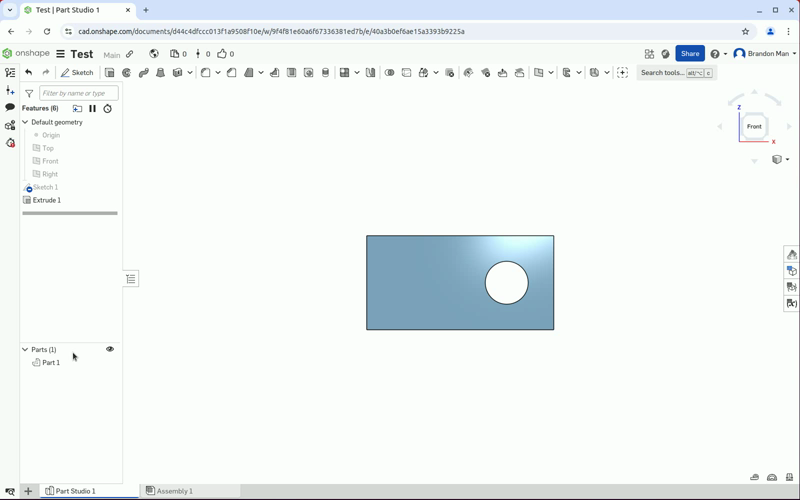
key(shift+p)
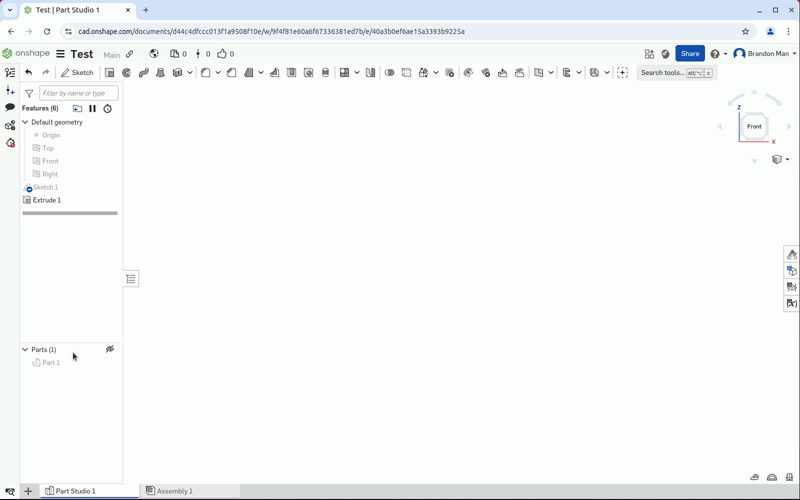
key(space)
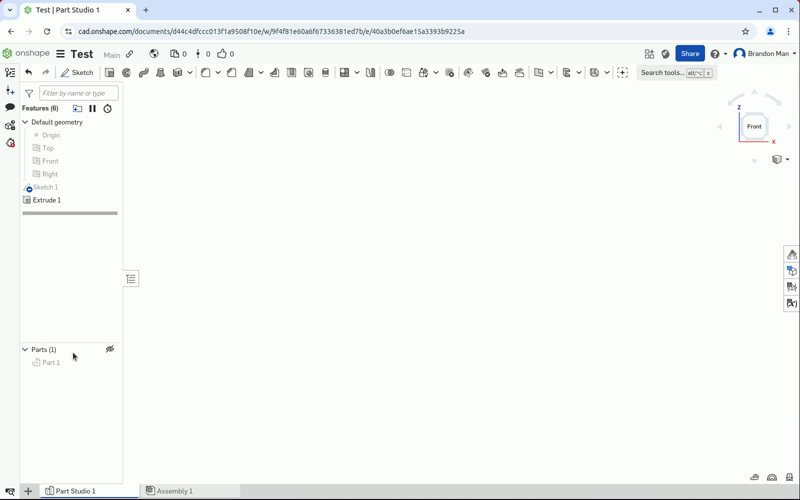
key_down(shift)
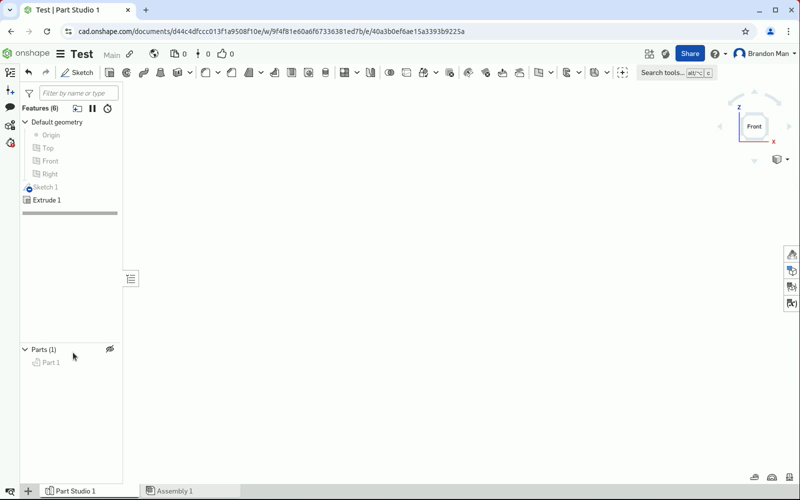
key(left)
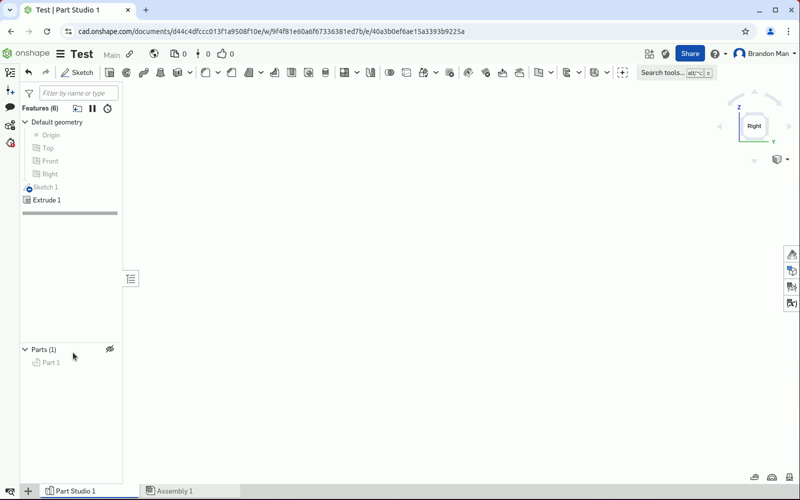
key_up(shift)
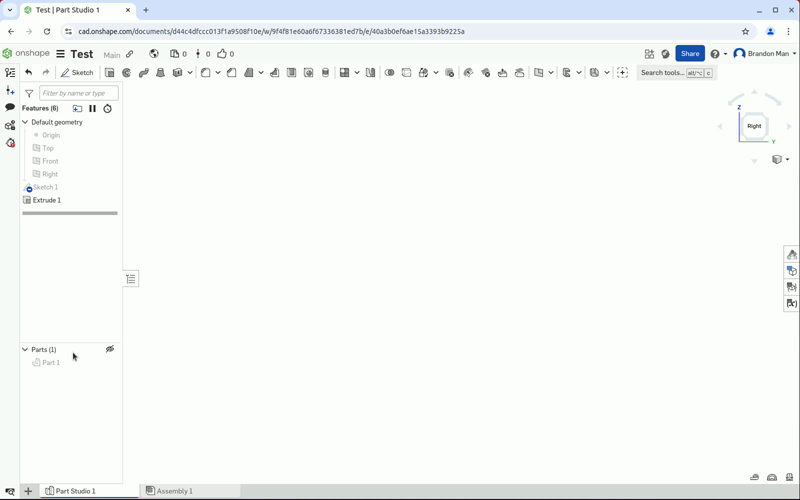
mouse_move(73, 352)
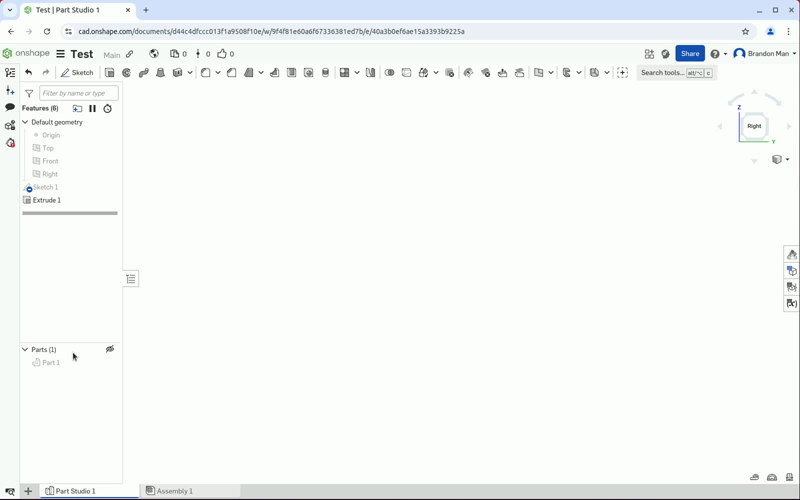
key(shift+y)
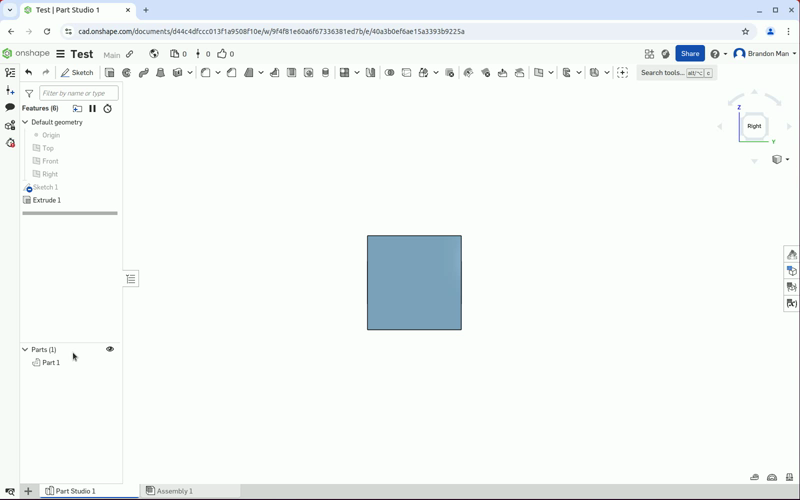
mouse_move(541, 75)
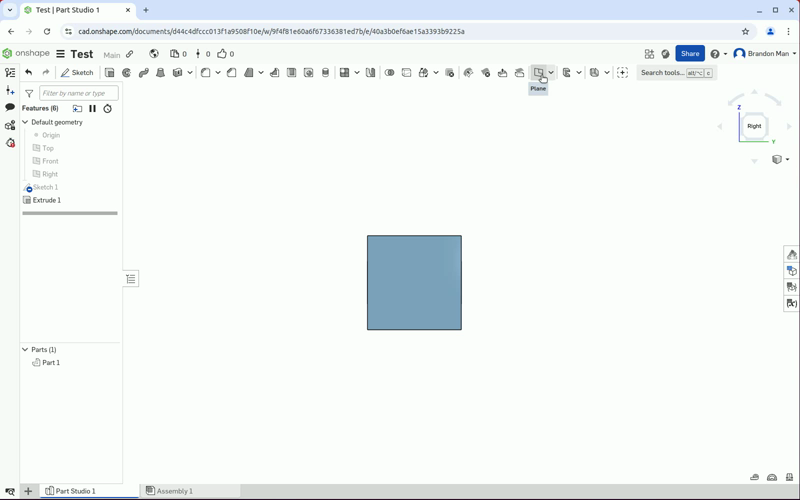
click(541, 75)
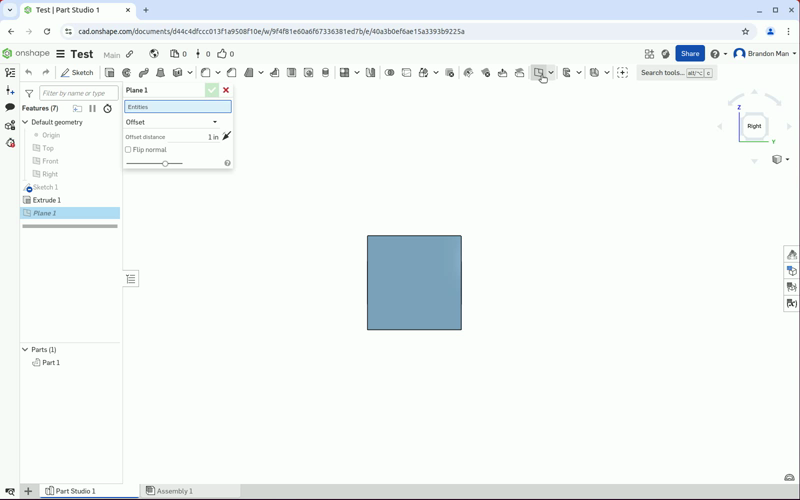
mouse_move(73, 176)
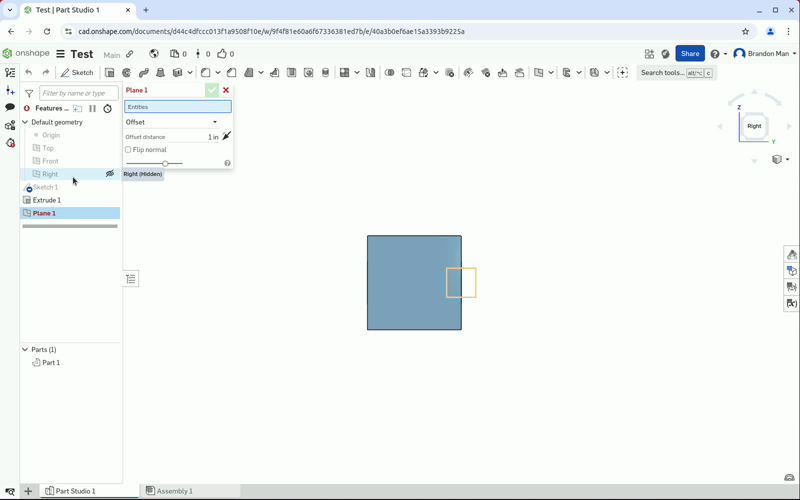
click(73, 176)
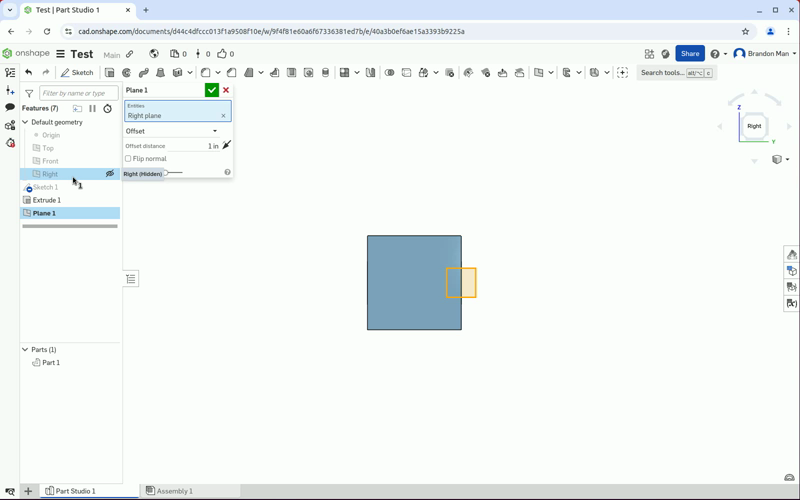
key(tab, 2)
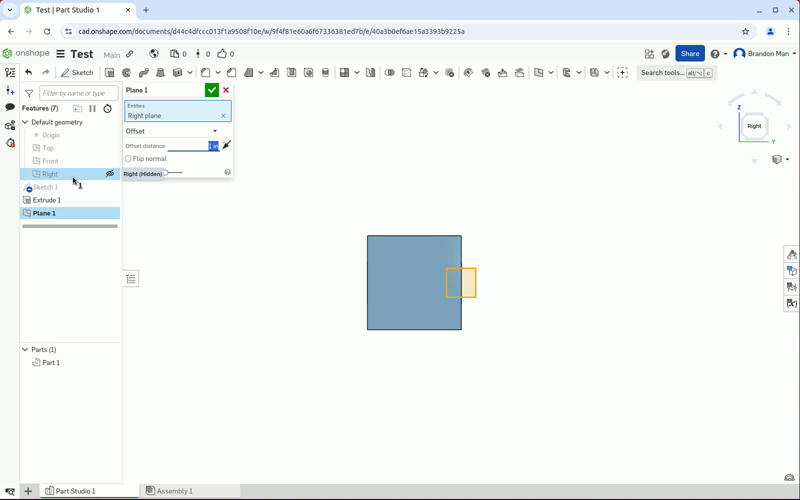
text(19.257)
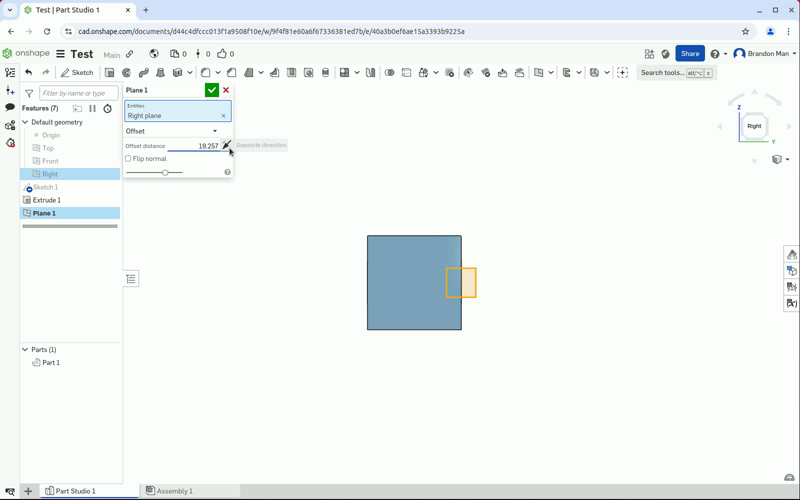
mouse_move(229, 147)
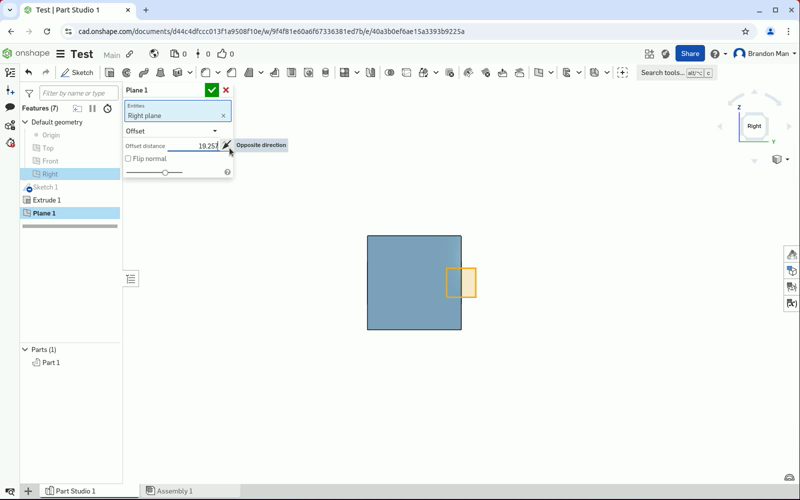
click(229, 147)
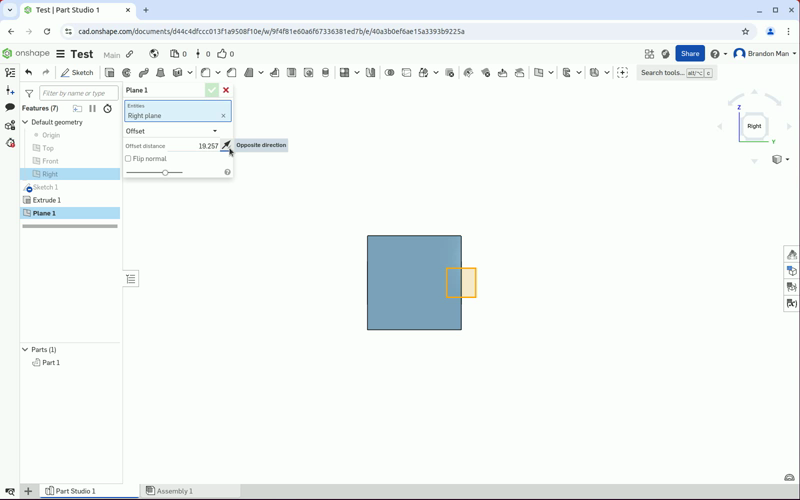
key(enter, 2)
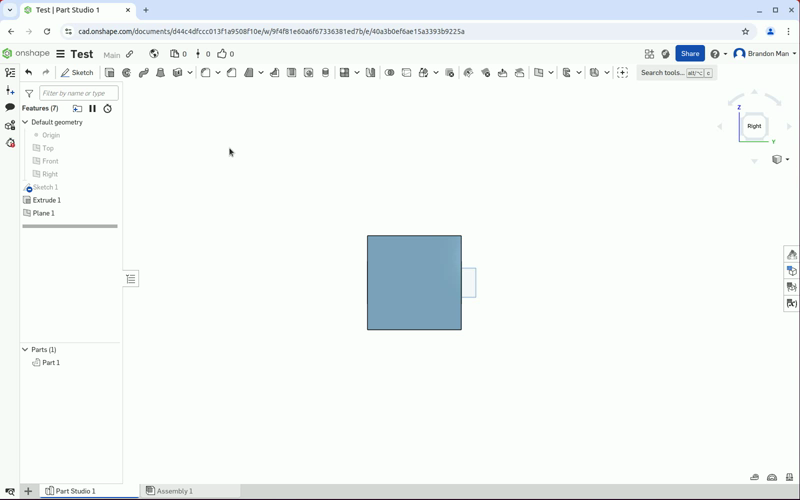
key(shift+s)
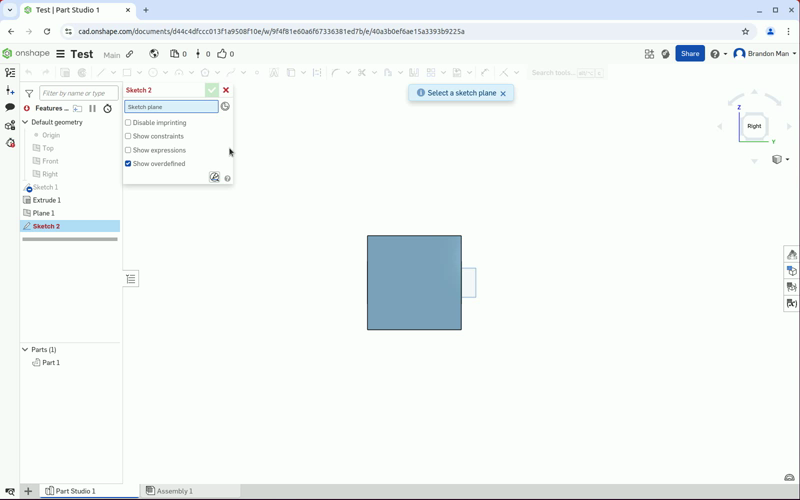
mouse_move(73, 215)
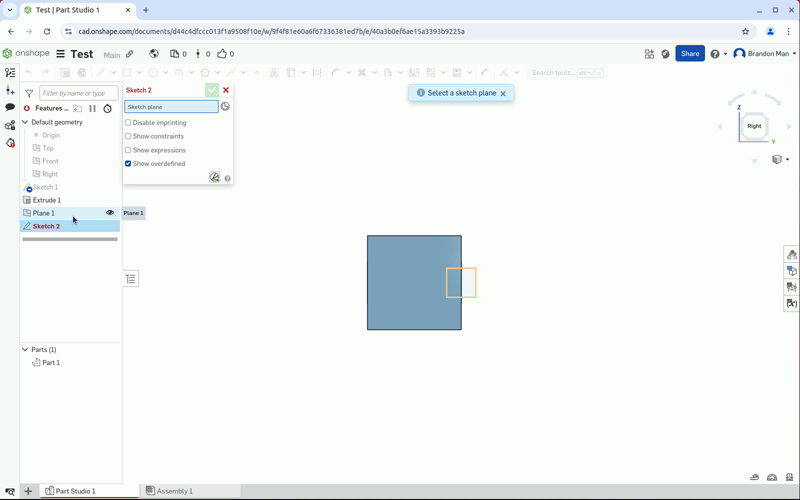
click(73, 215)
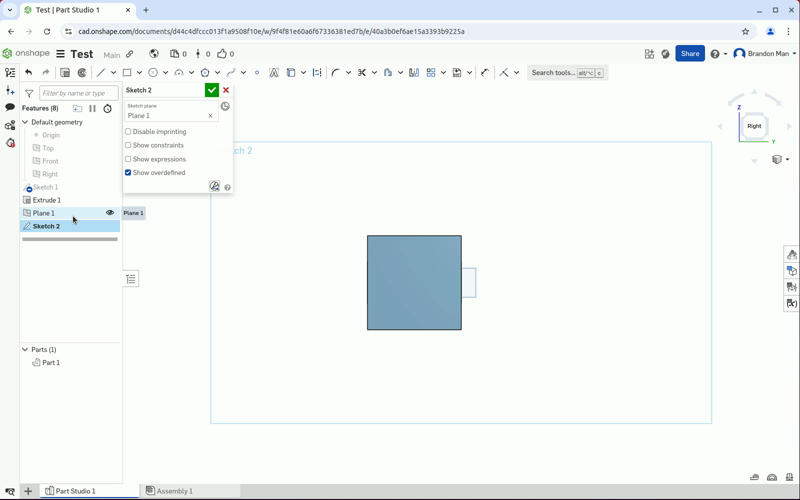
mouse_move(73, 352)
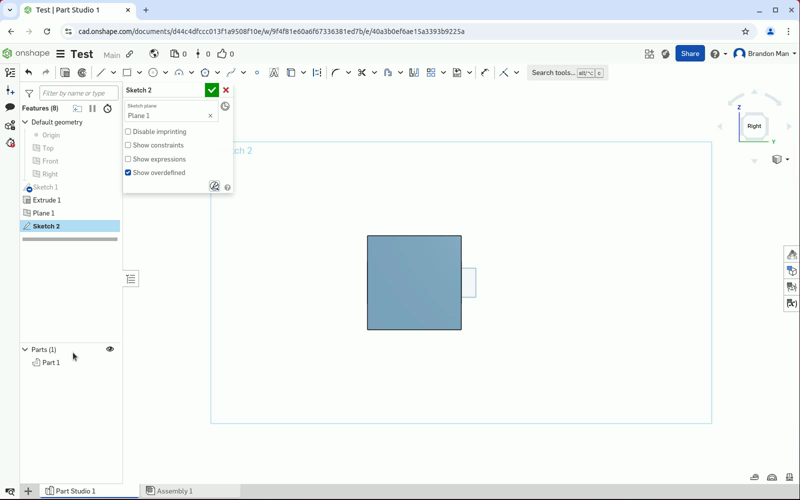
key(y)
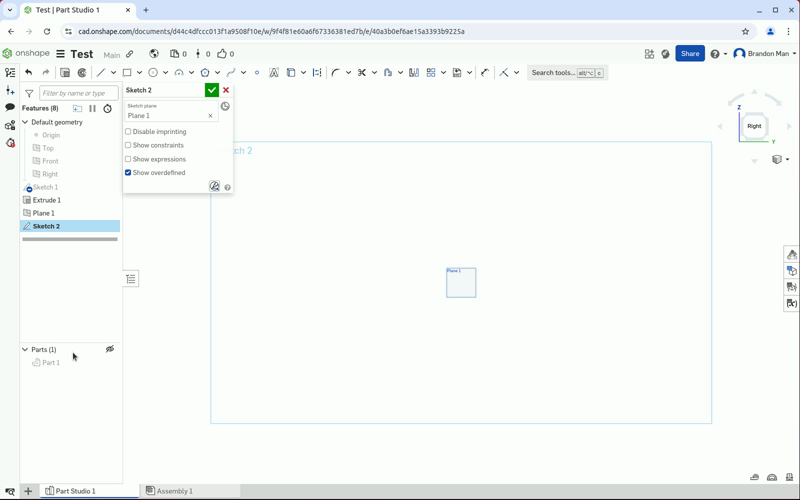
key(c)
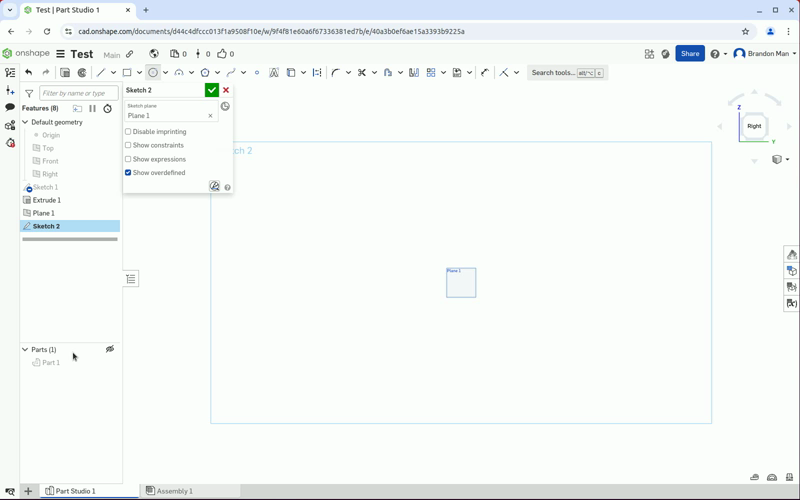
key_down(shift)
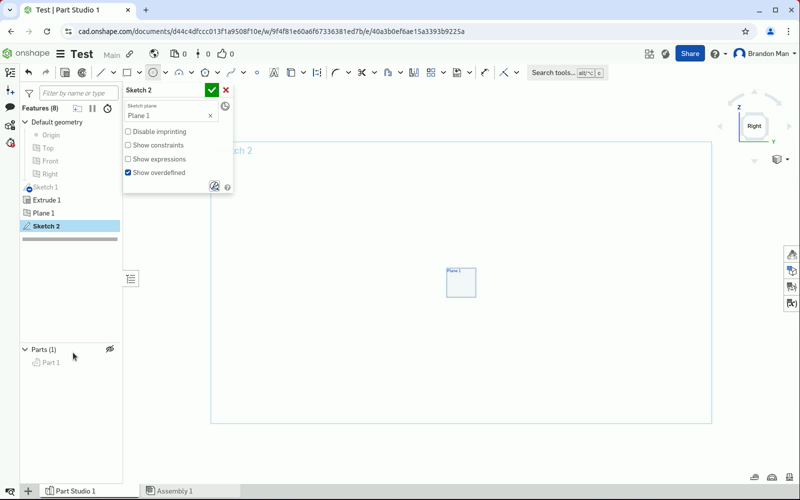
mouse_move(461, 282)
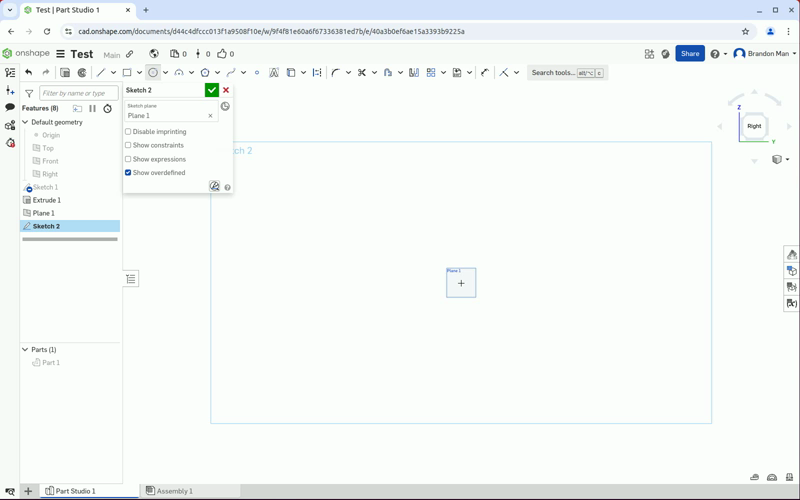
click(461, 282)
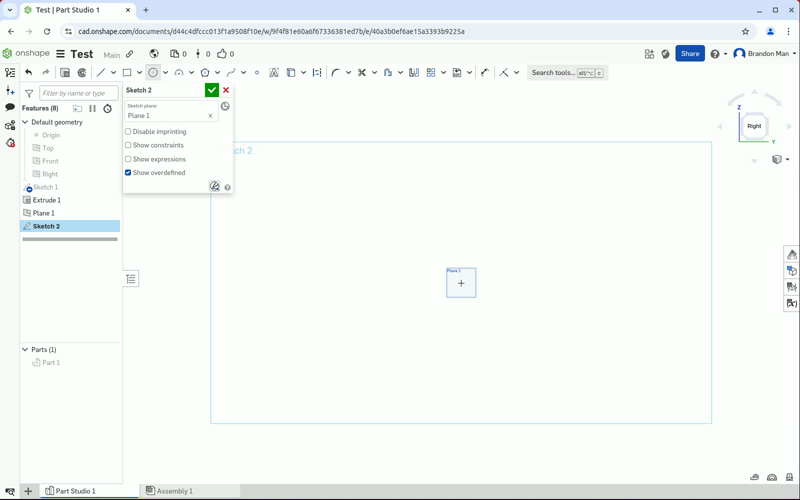
key_up(shift)
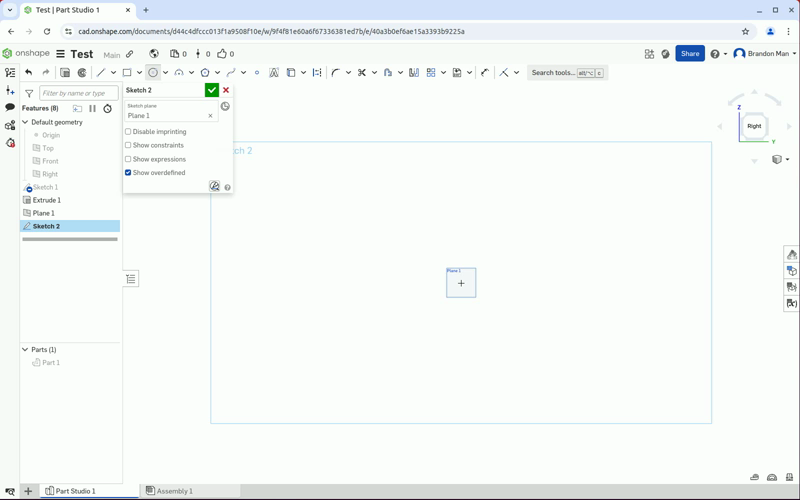
mouse_move(508, 282)
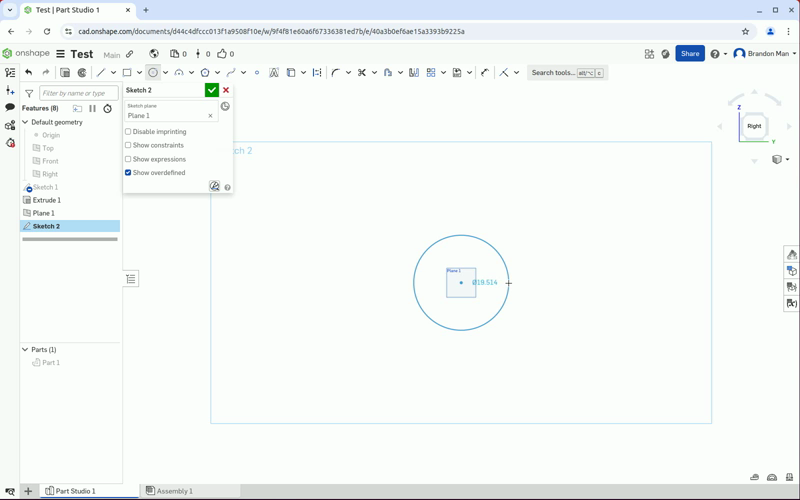
click(508, 282)
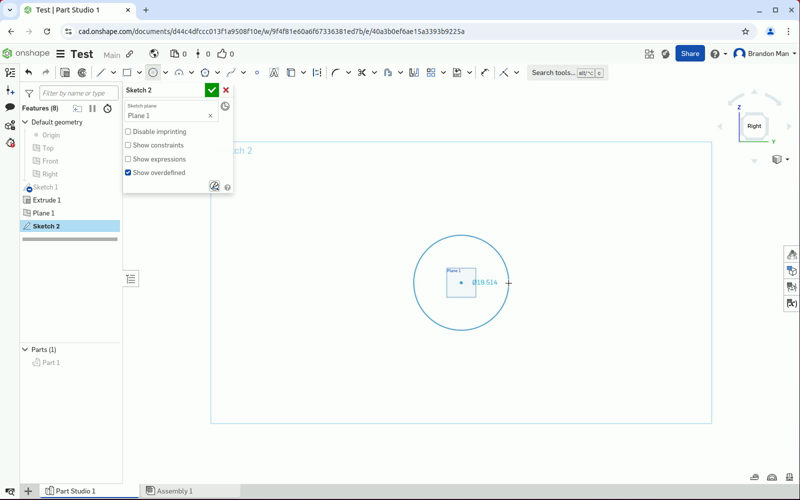
key(esc)
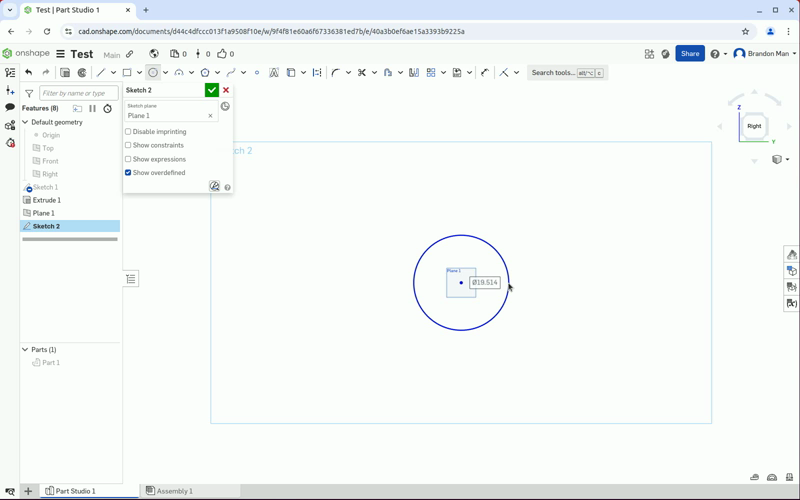
mouse_move(469, 263)
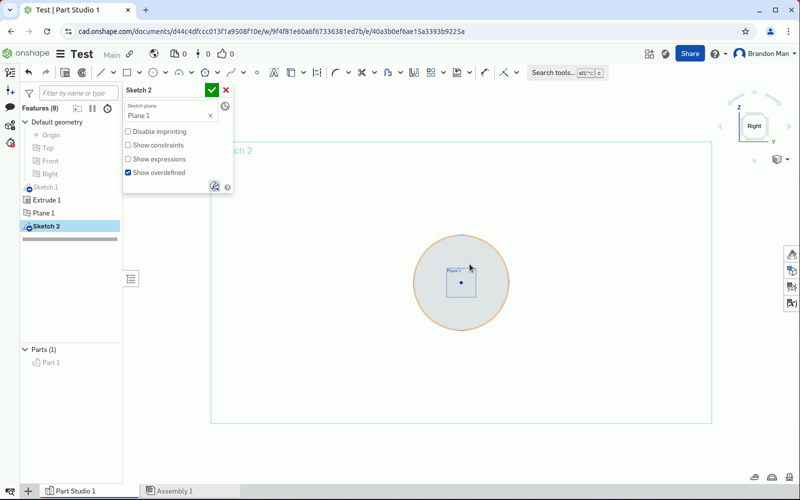
click(469, 263)
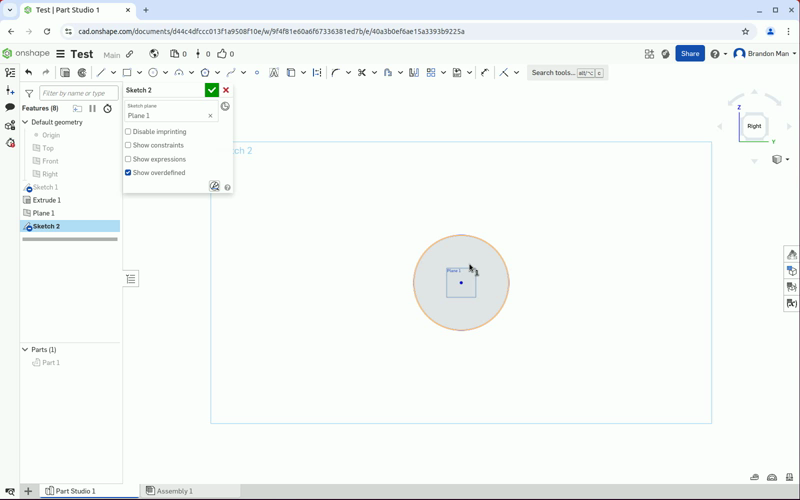
mouse_move(73, 352)
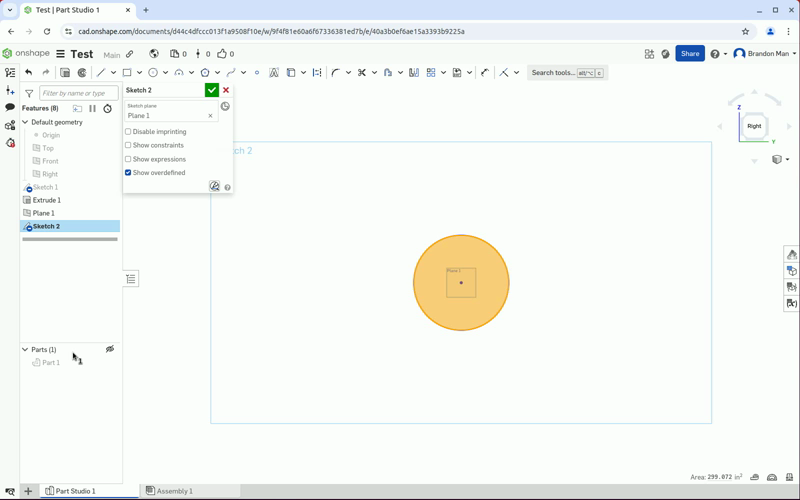
key(shift+y)
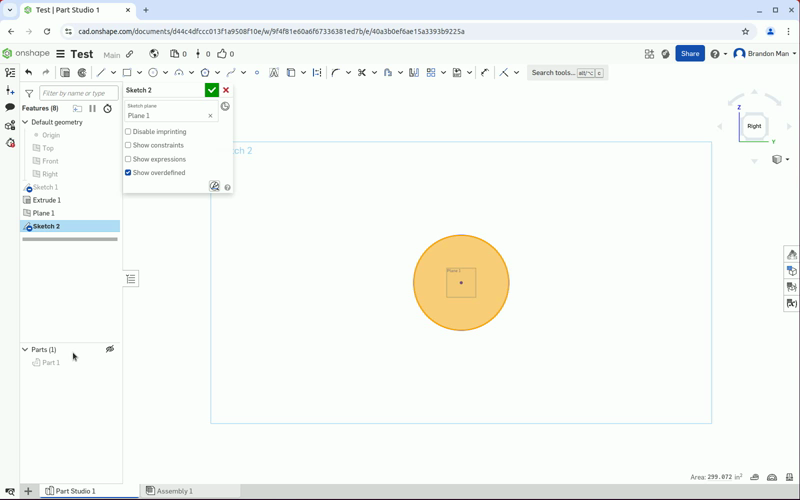
key(shift+e)
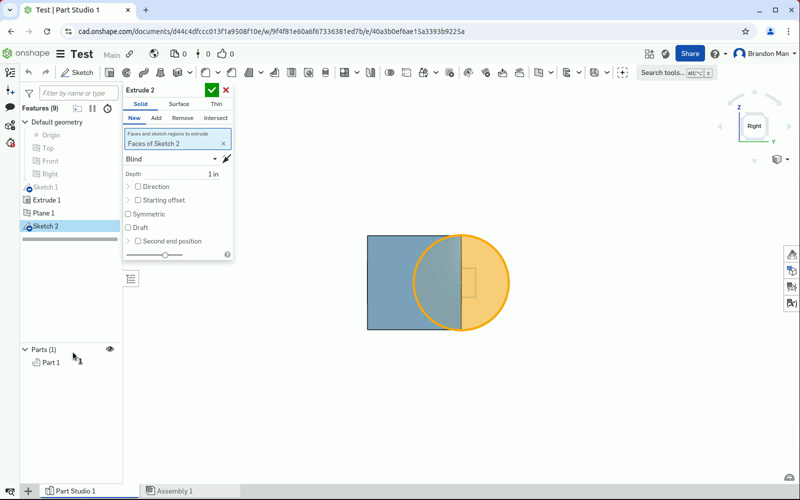
mouse_move(143, 106)
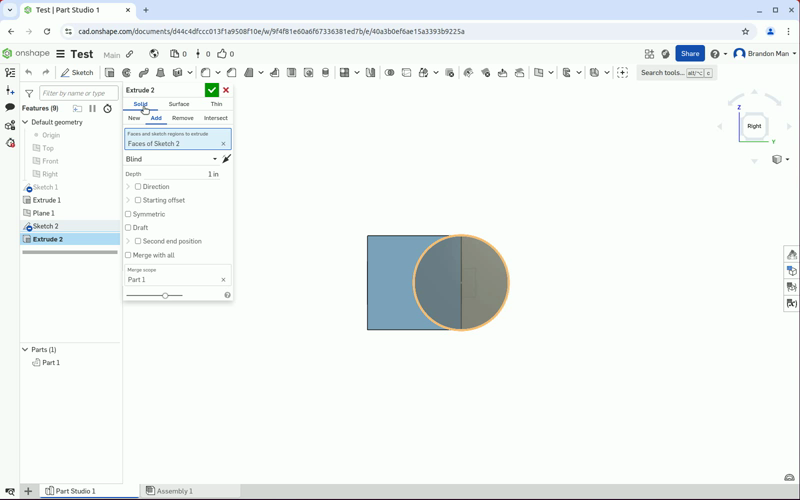
click(143, 106)
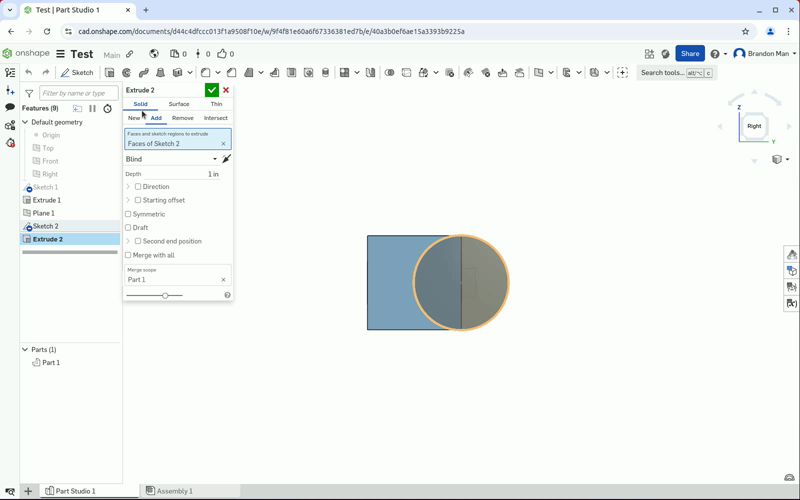
mouse_move(137, 120)
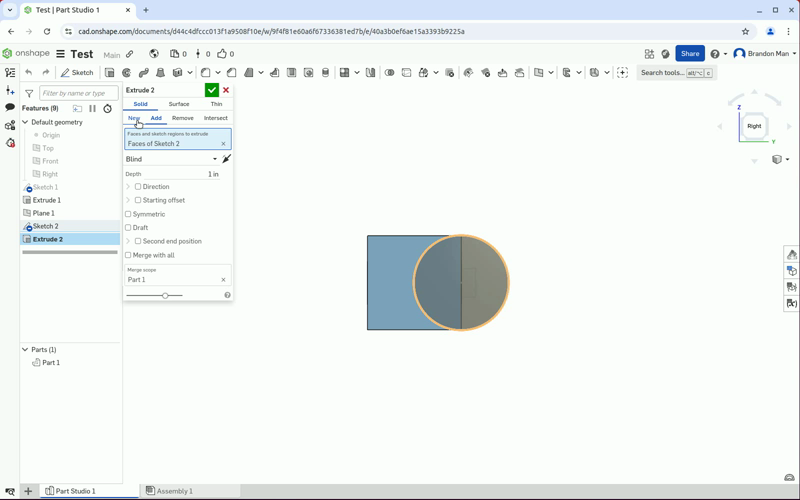
click(137, 120)
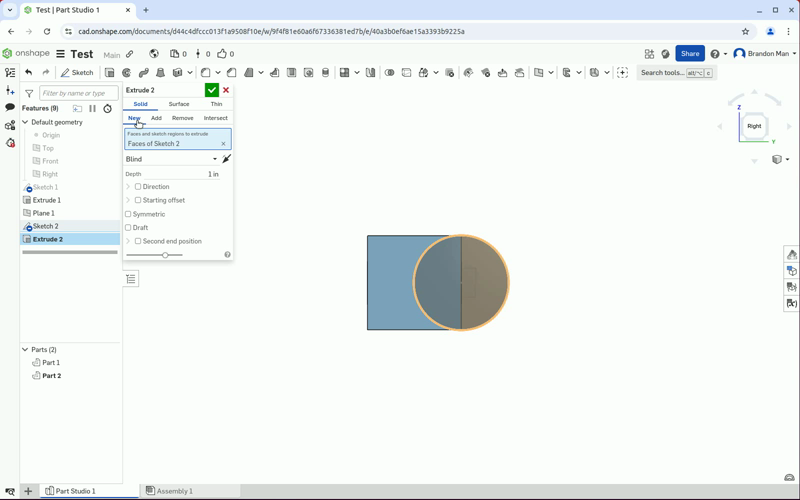
key(tab, 4)
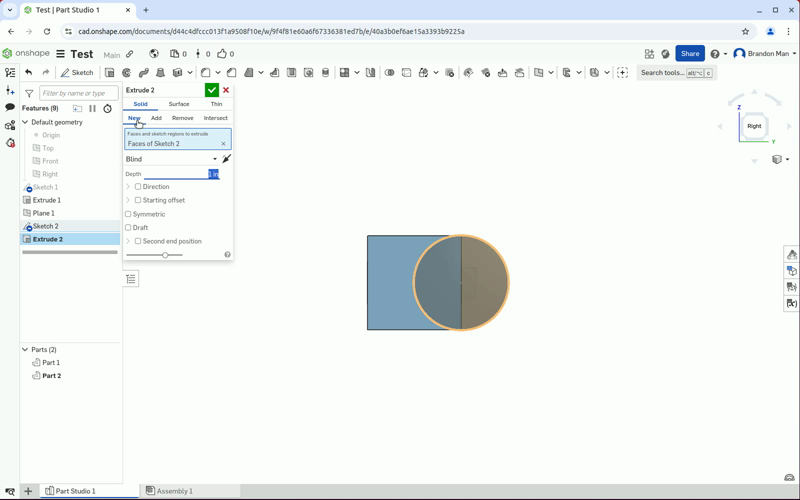
text(3.851)
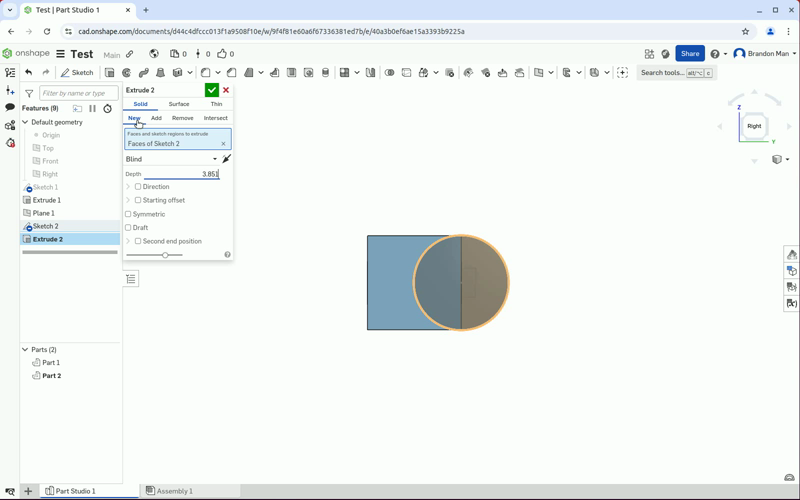
key(enter)
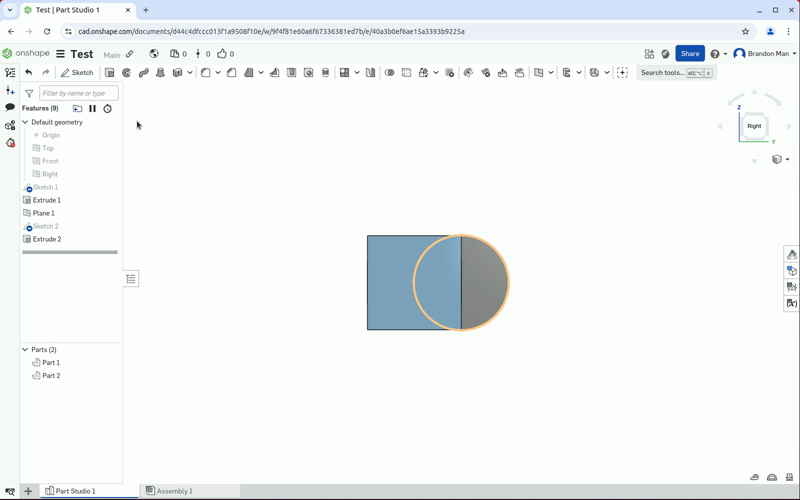
key(shift+h)
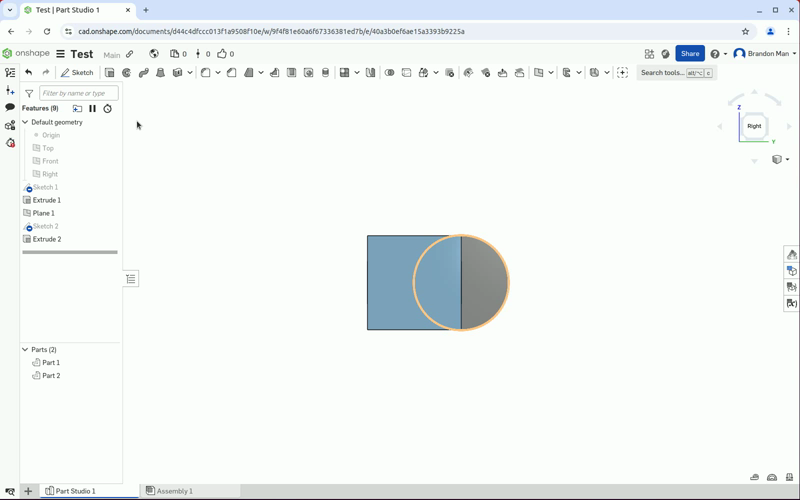
key(shift+h)
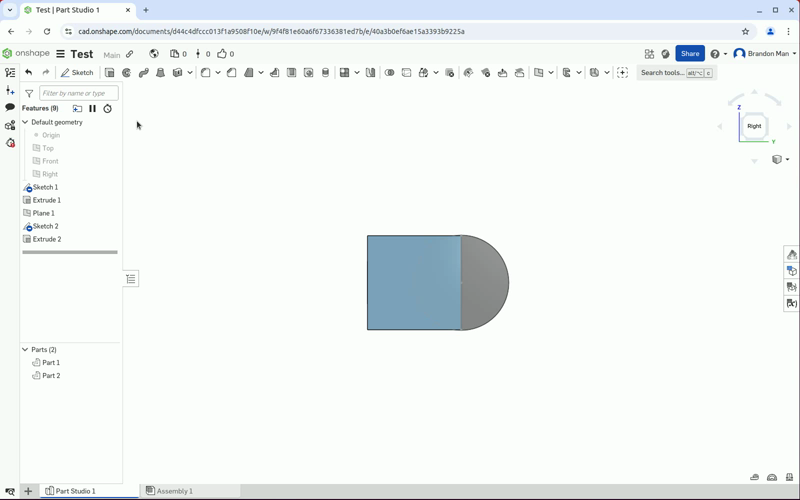
key(shift+7)
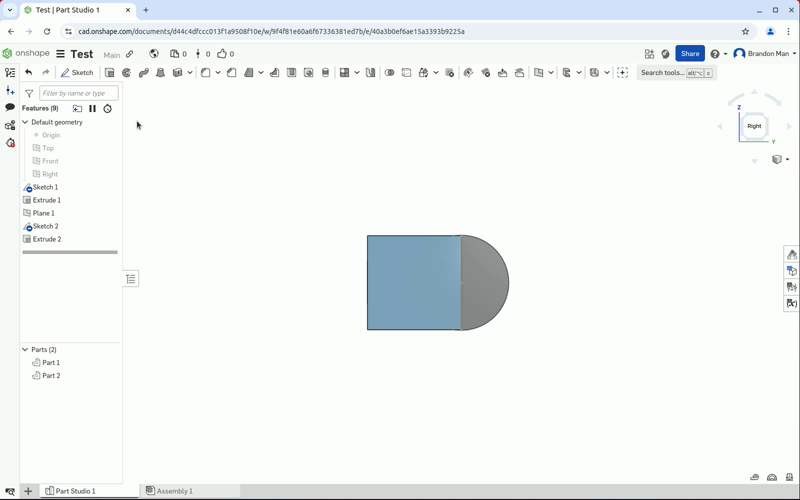
key(right, 2)
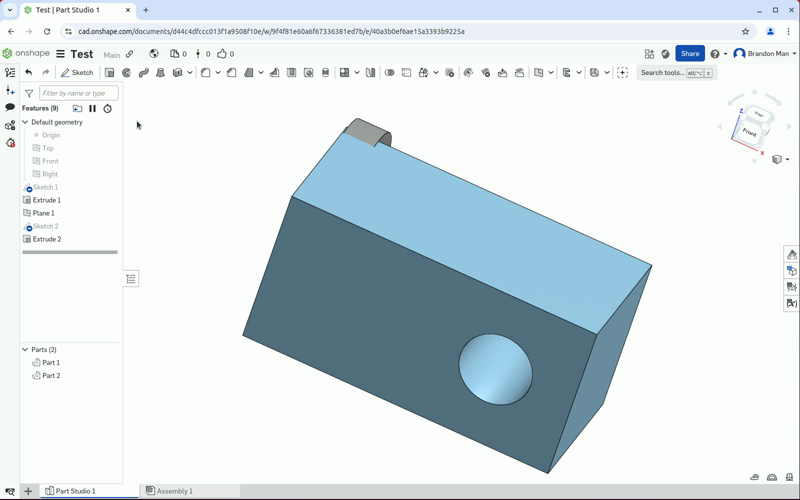
key(down, 2)
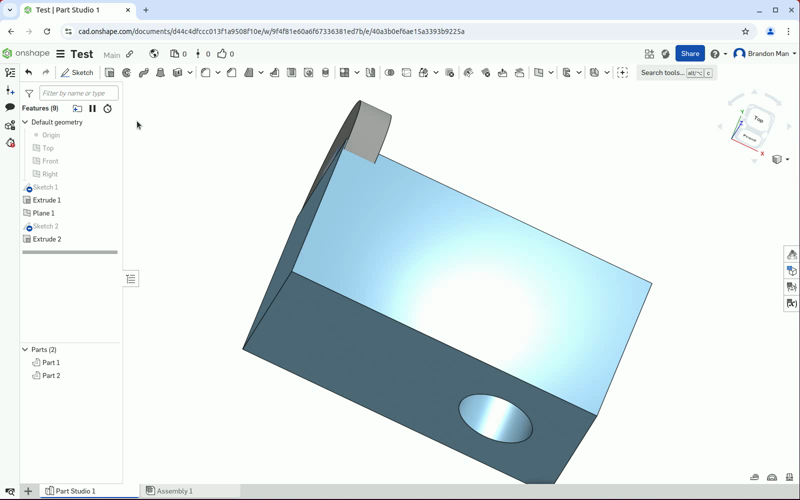
key(up, 2)
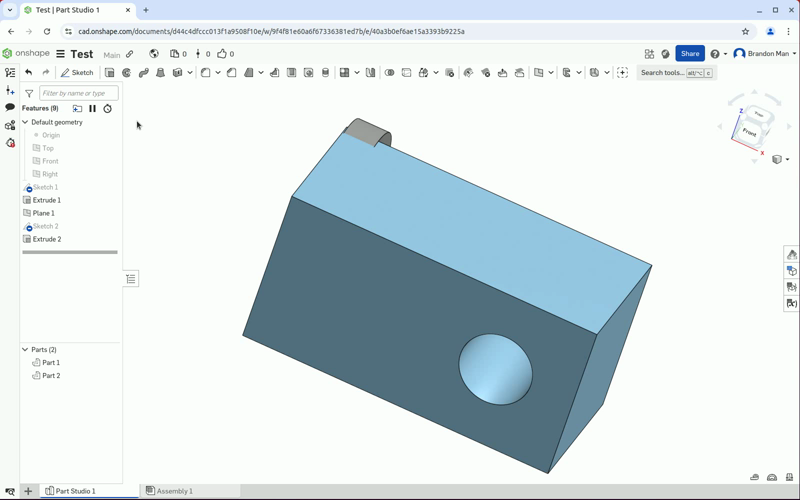
key(left, 2)
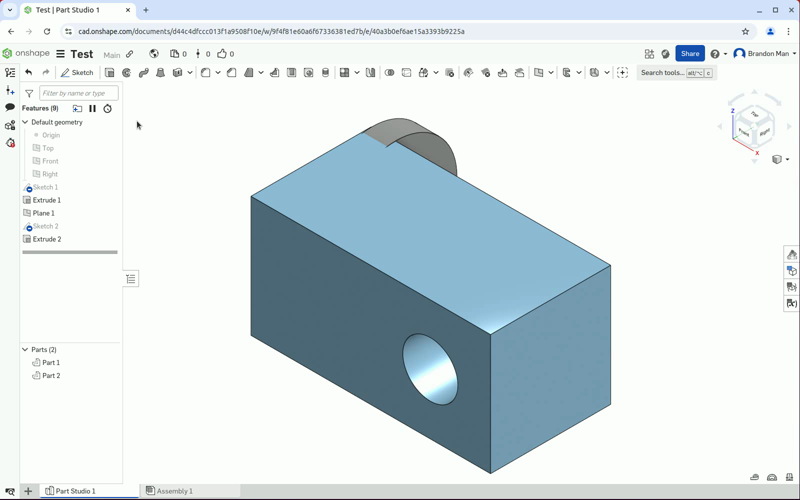
mouse_move(73, 189)
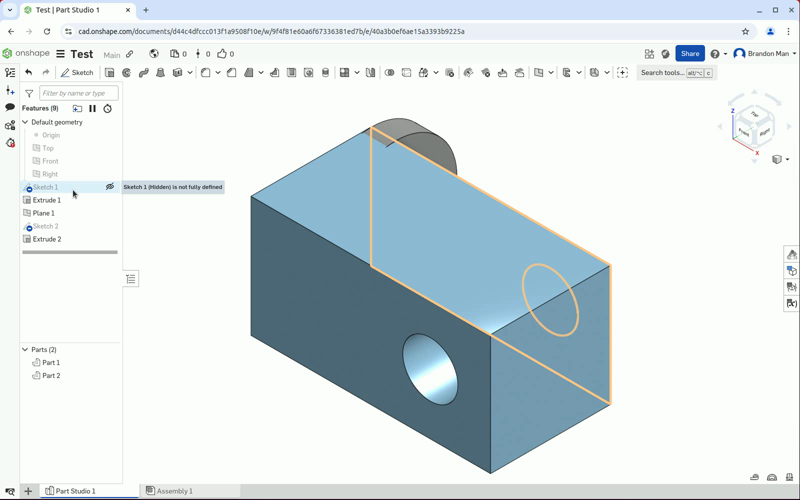
click(73, 189)